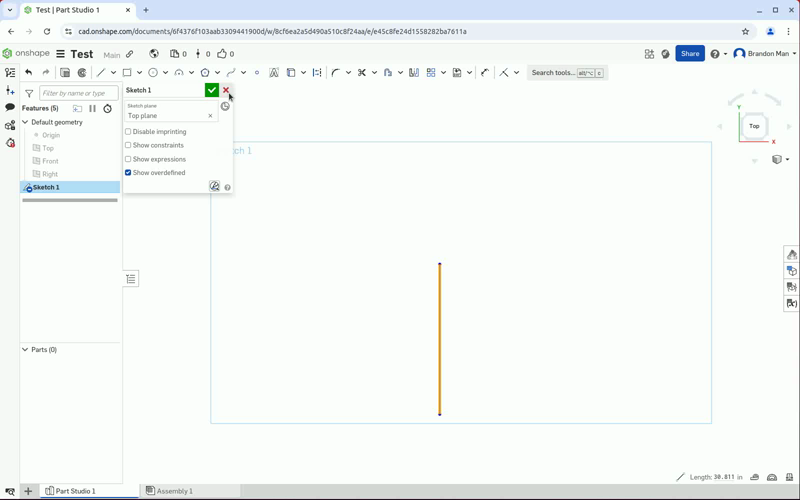
key(shift+h)
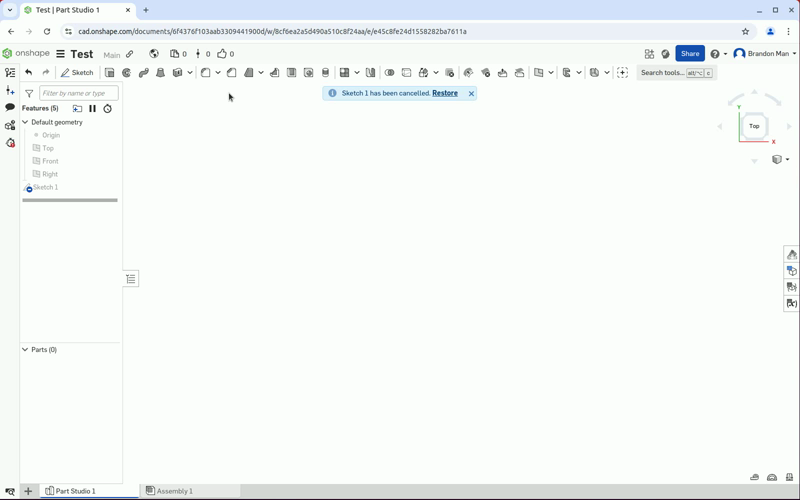
mouse_move(73, 352)
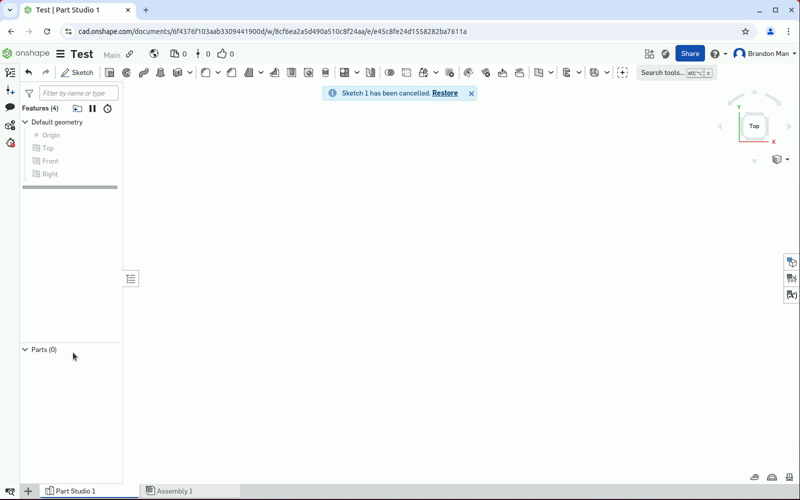
key(y)
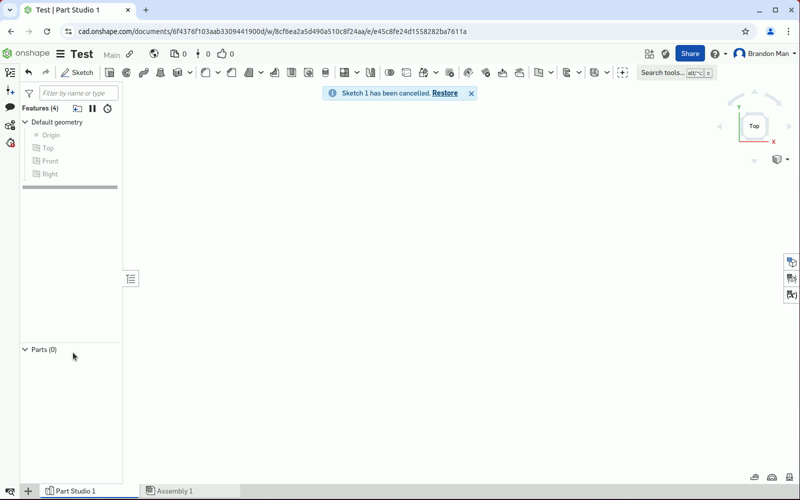
key(shift+p)
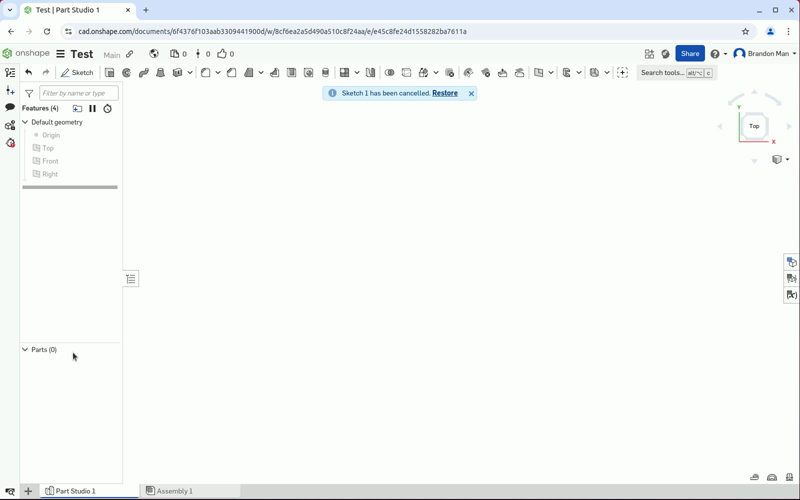
key(space)
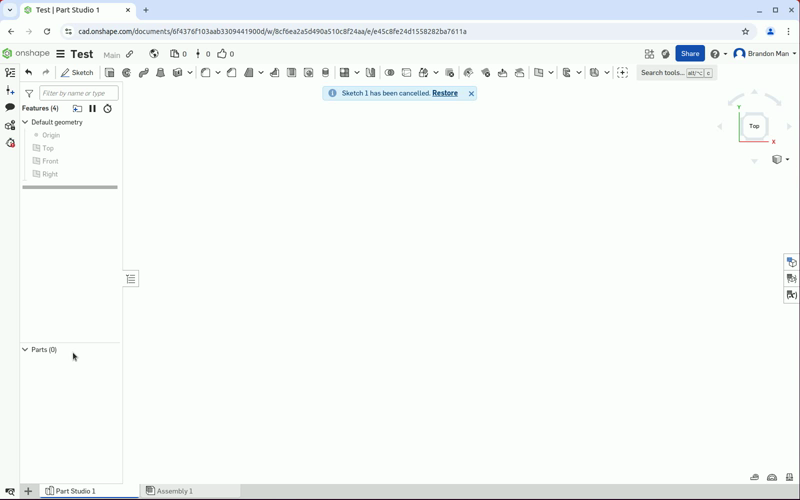
key_down(shift)
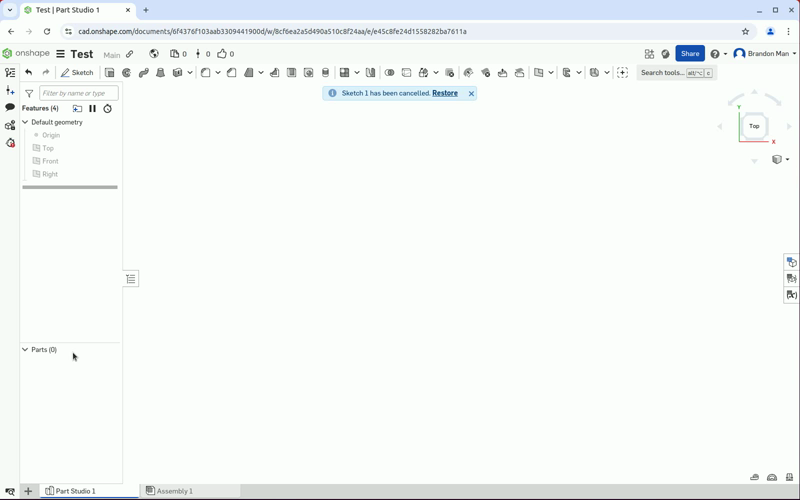
key(up)
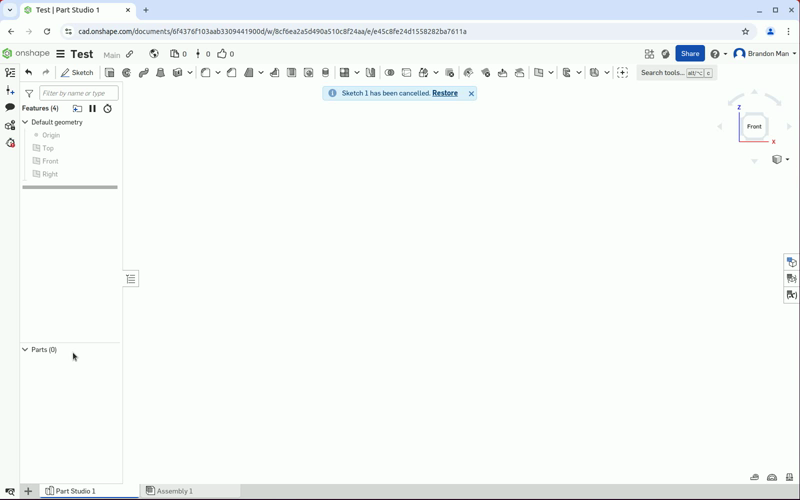
key_up(shift)
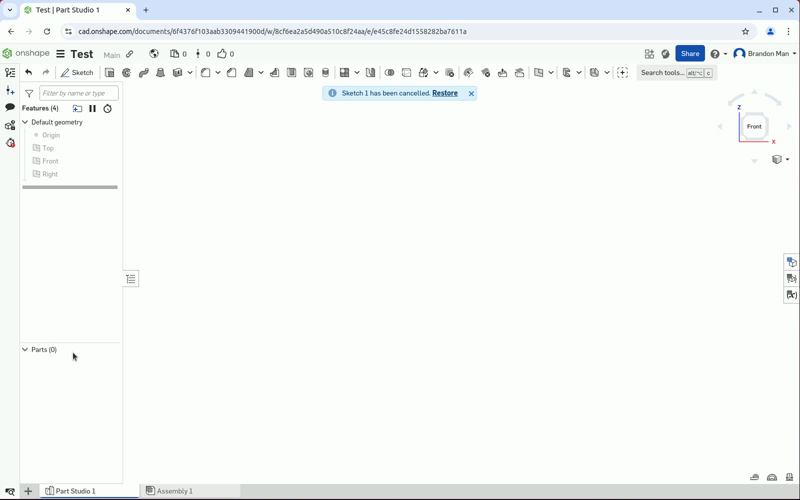
mouse_move(73, 352)
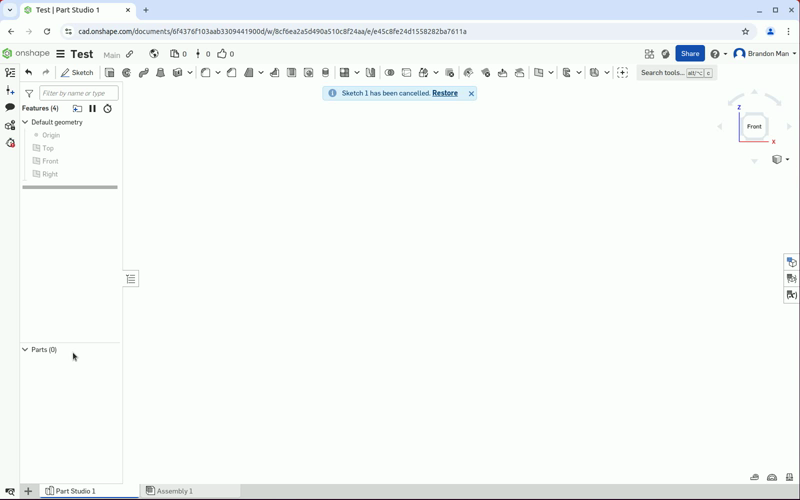
key(shift+y)
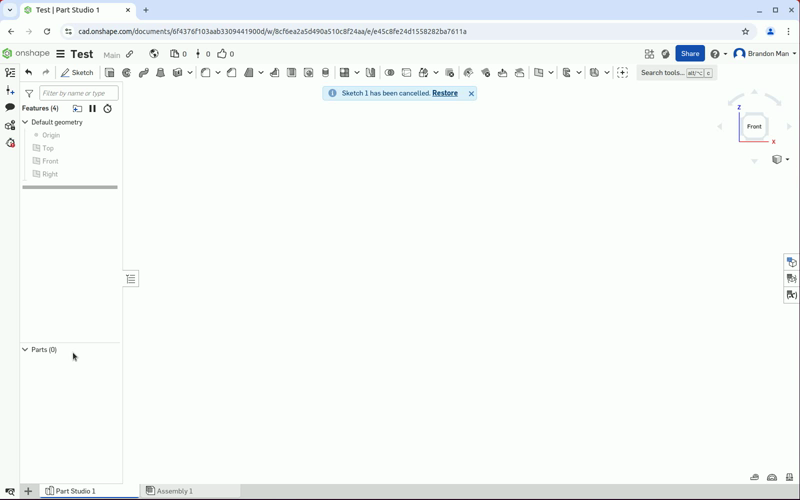
key(shift+s)
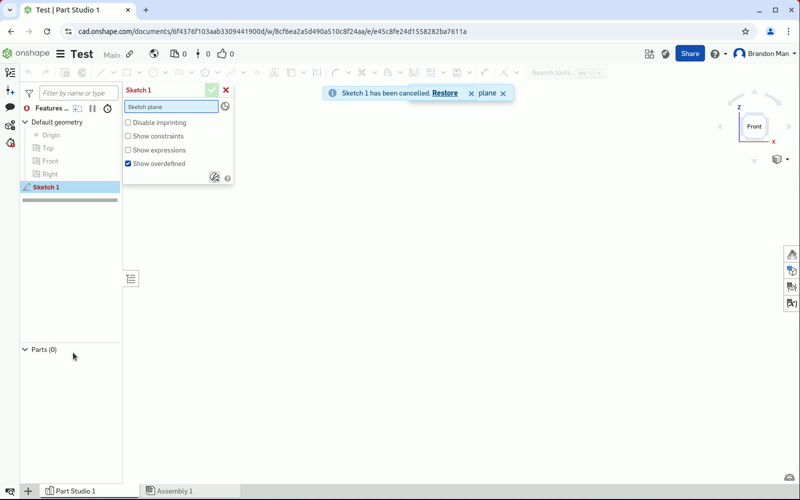
mouse_move(73, 163)
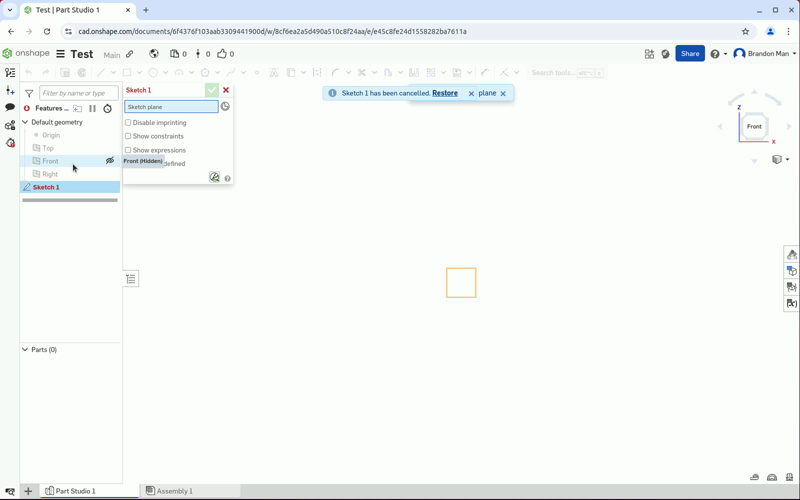
click(73, 163)
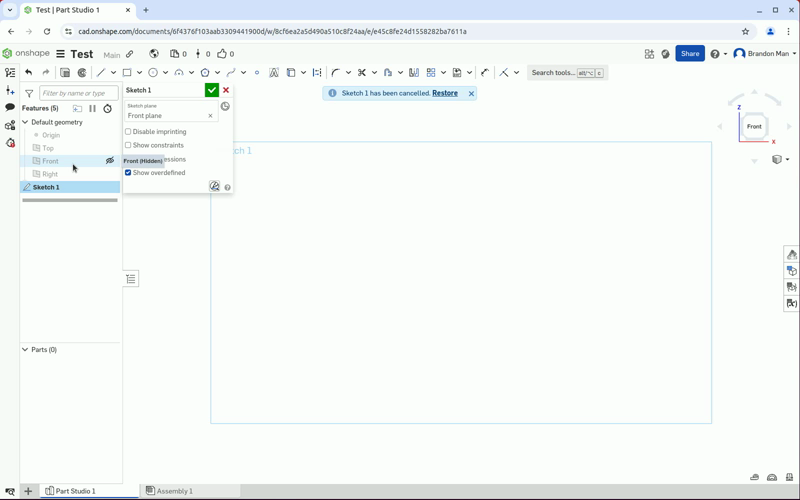
mouse_move(73, 352)
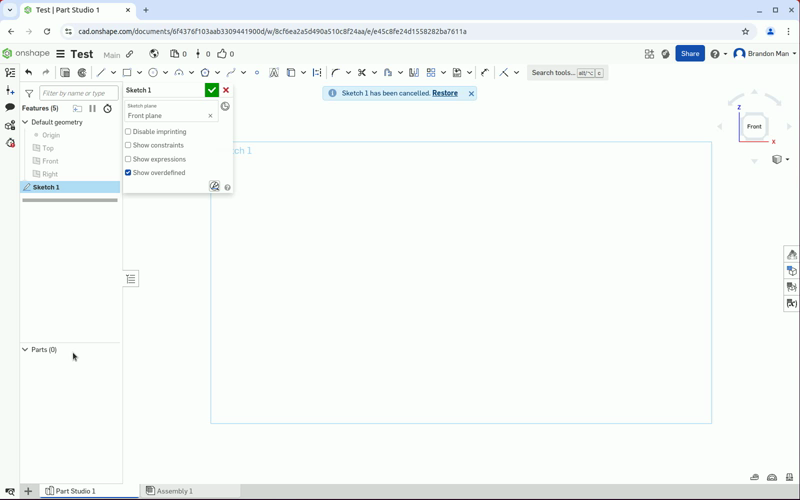
key(y)
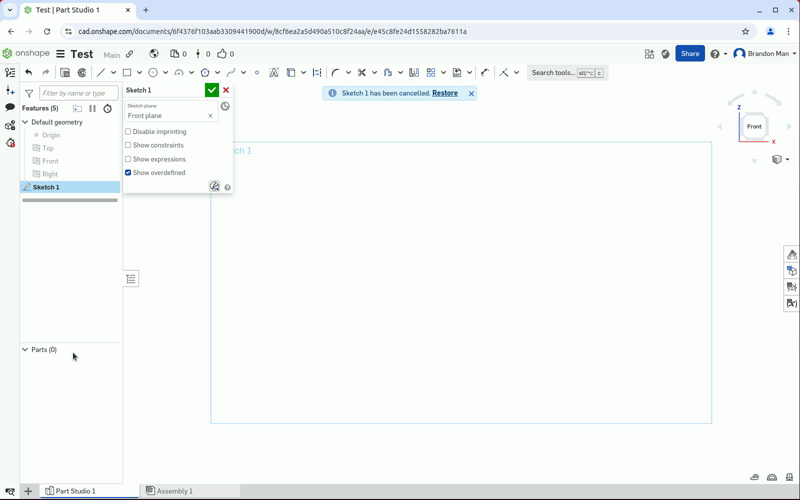
key(l)
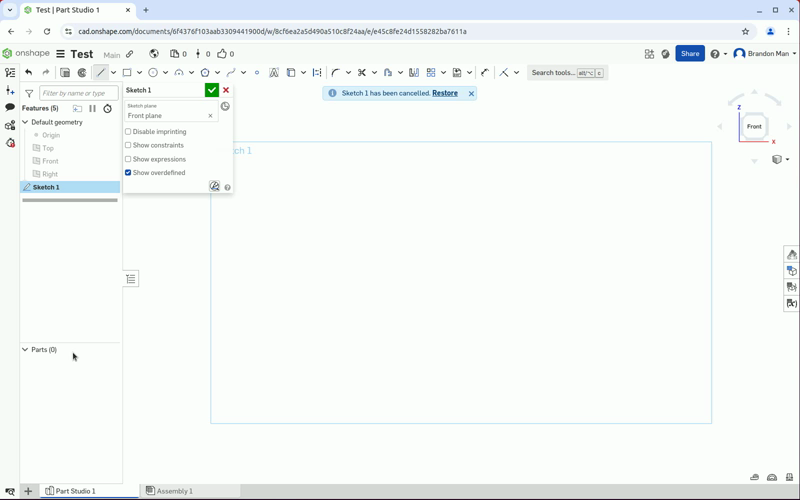
key_down(shift)
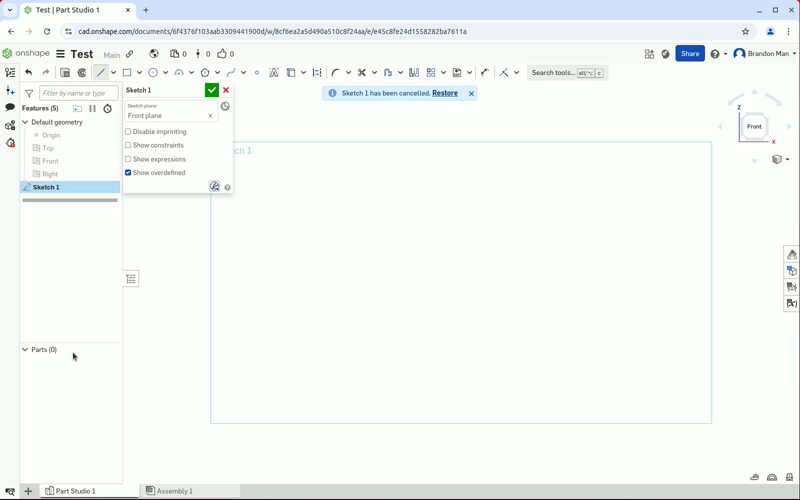
mouse_move(460, 282)
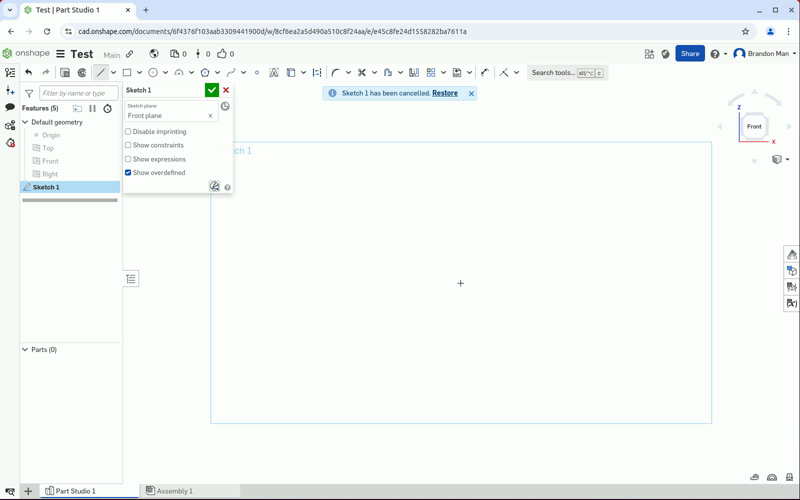
click(460, 282)
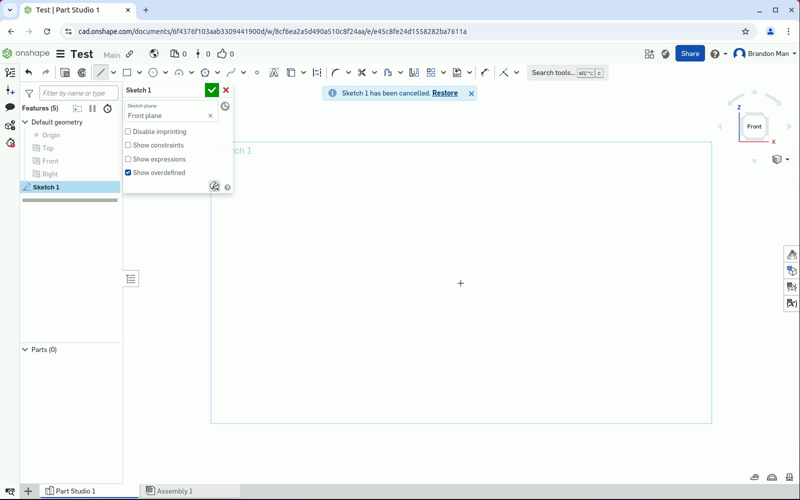
key_up(shift)
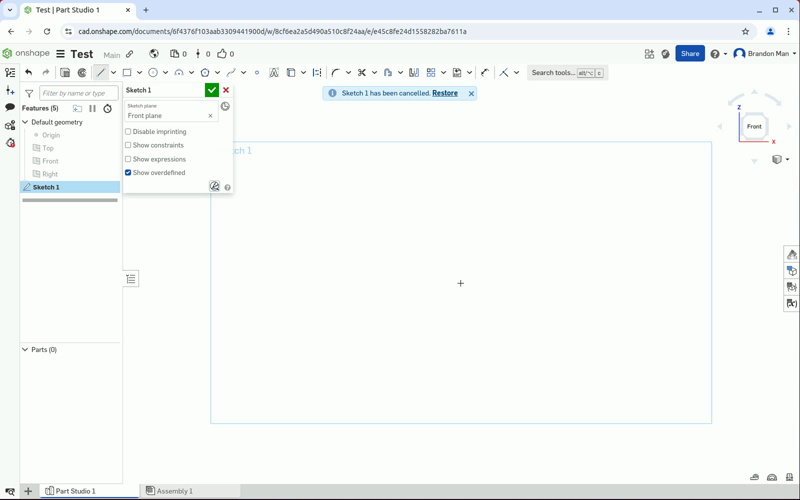
key_down(shift)
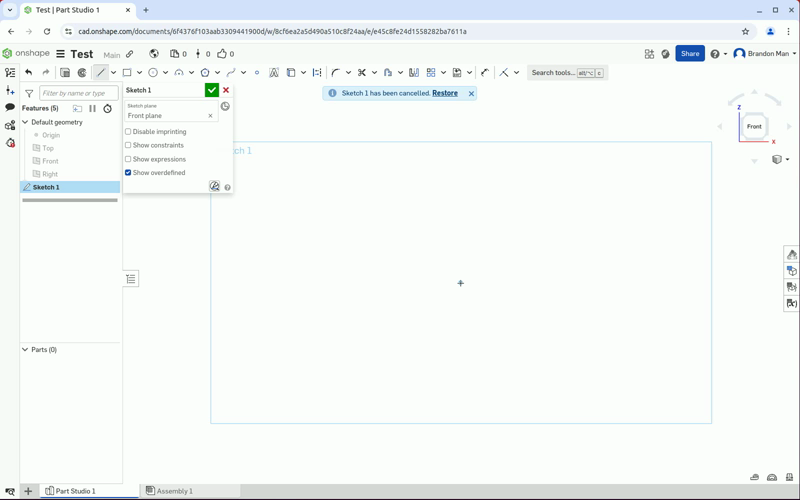
mouse_move(573, 282)
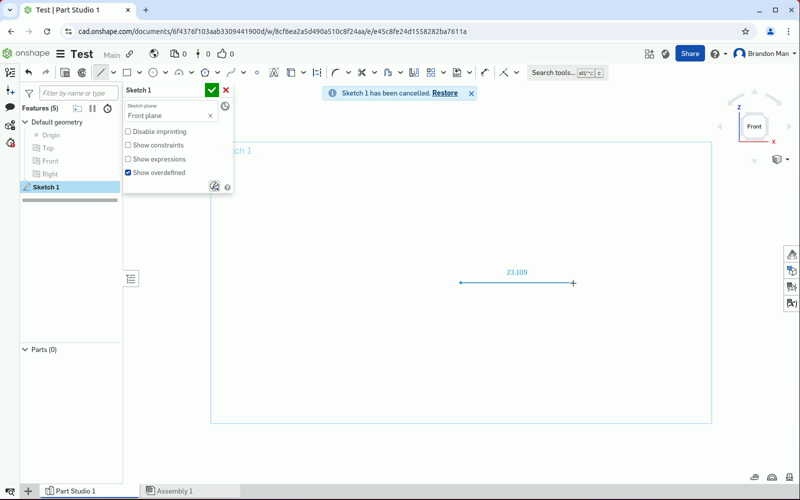
click(573, 282)
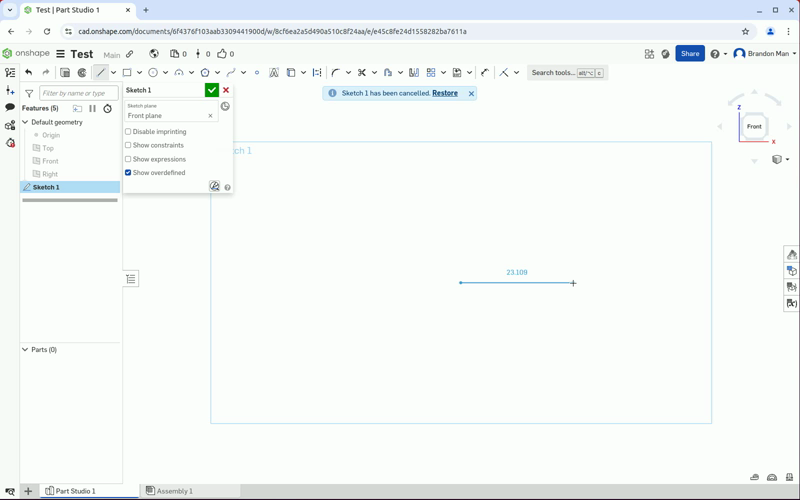
key_up(shift)
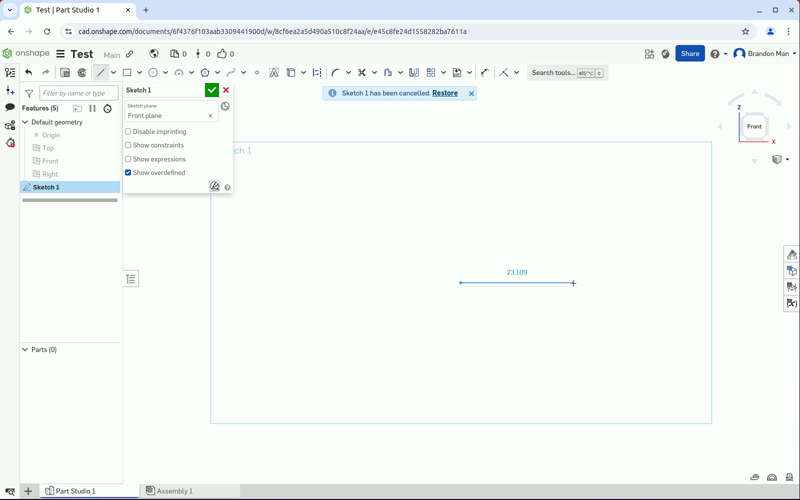
key_down(shift)
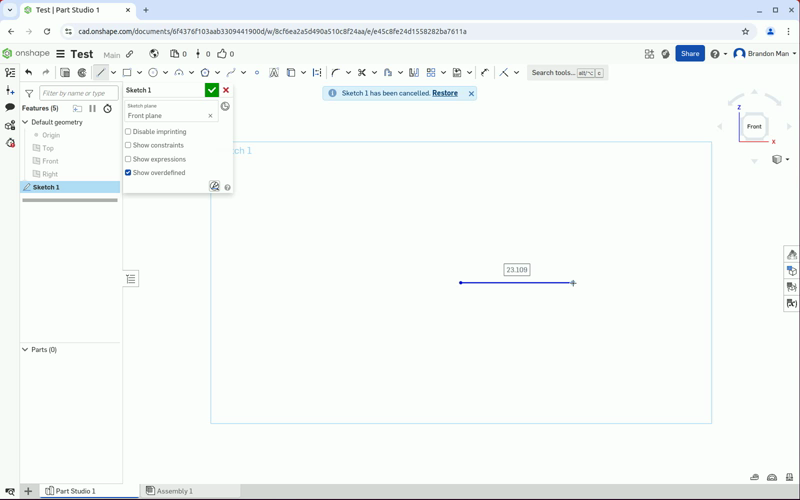
mouse_move(573, 189)
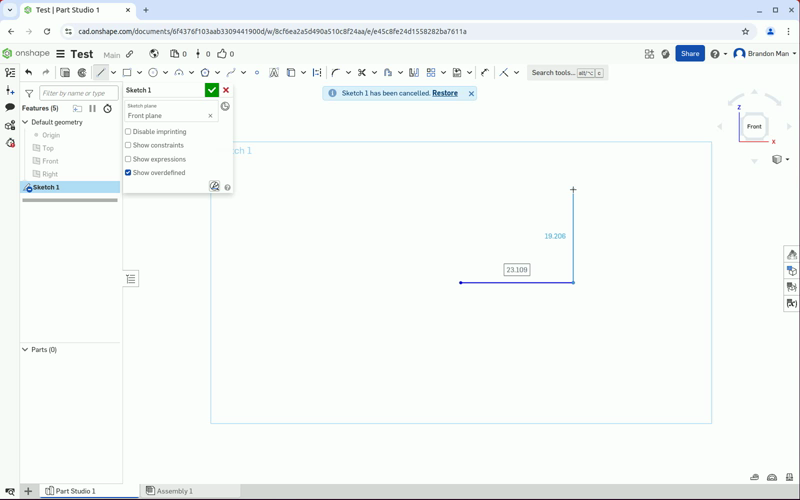
click(573, 189)
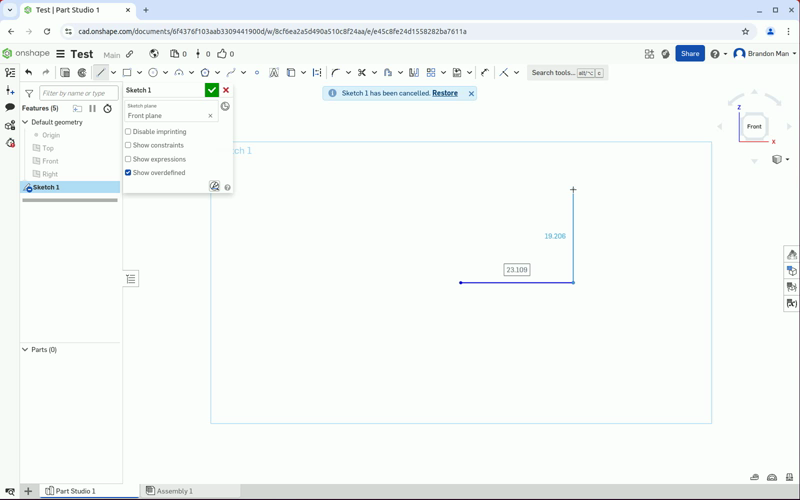
key_up(shift)
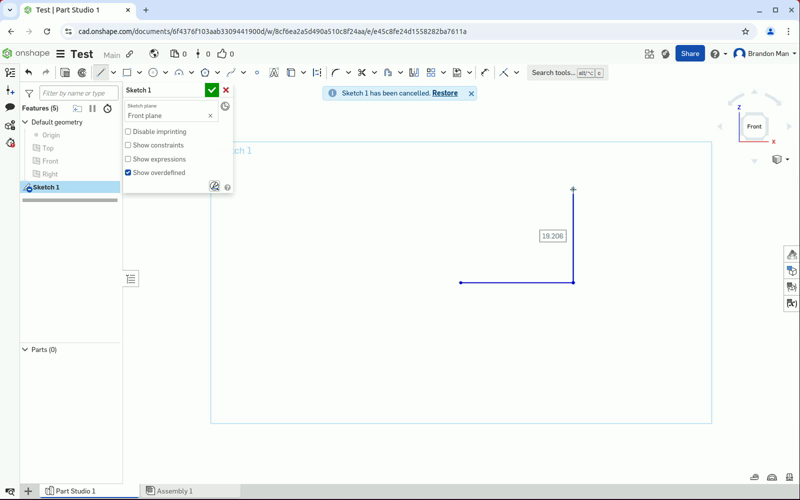
key_down(shift)
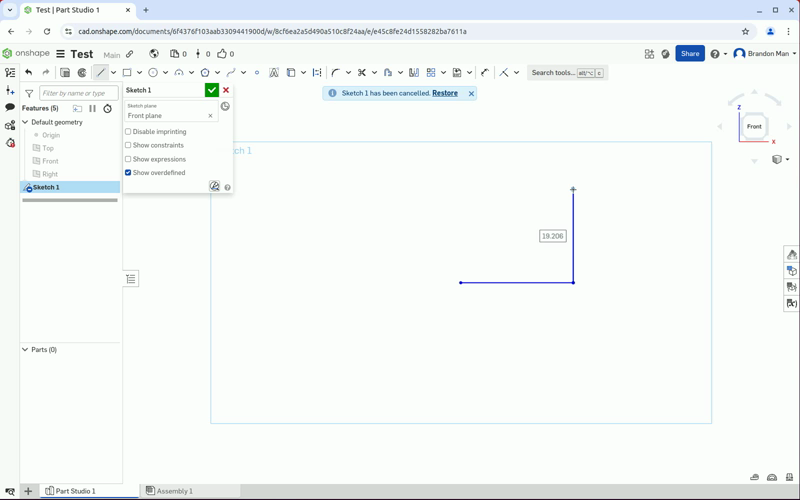
mouse_move(460, 189)
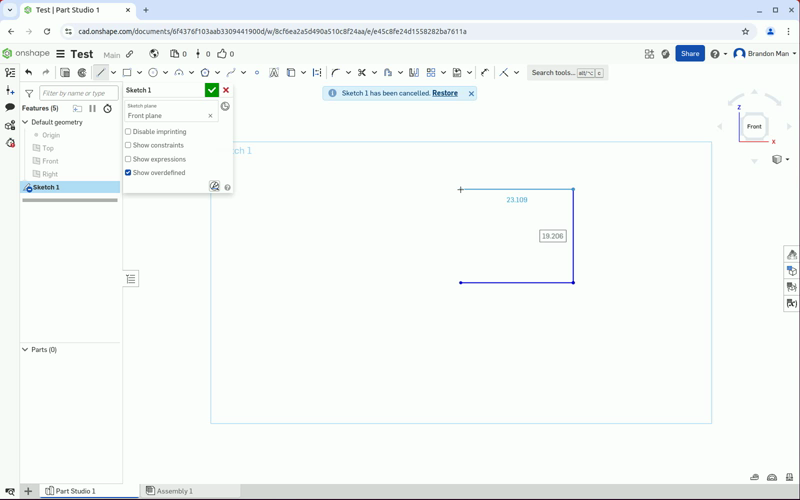
click(460, 189)
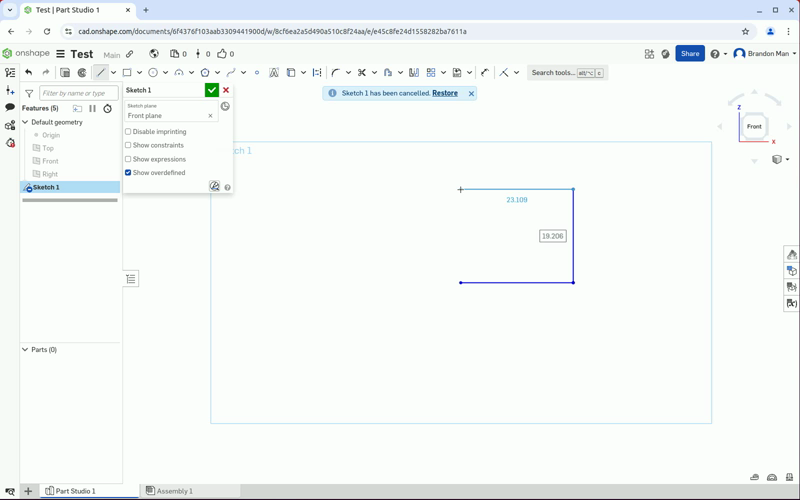
key_up(shift)
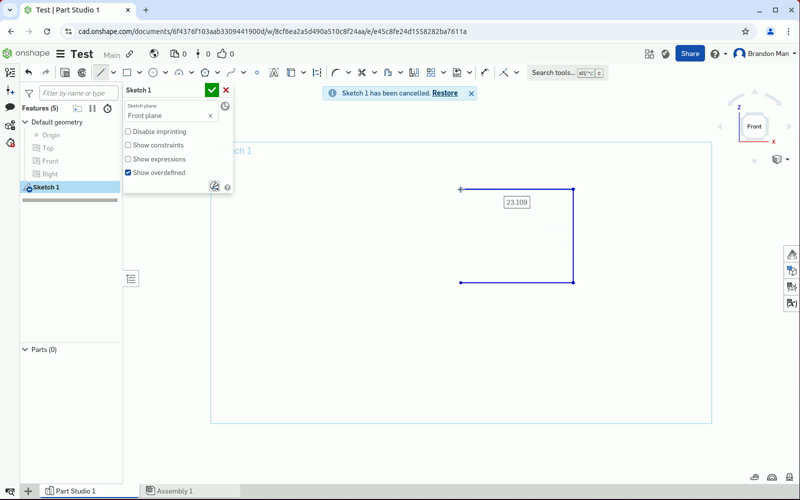
key_down(shift)
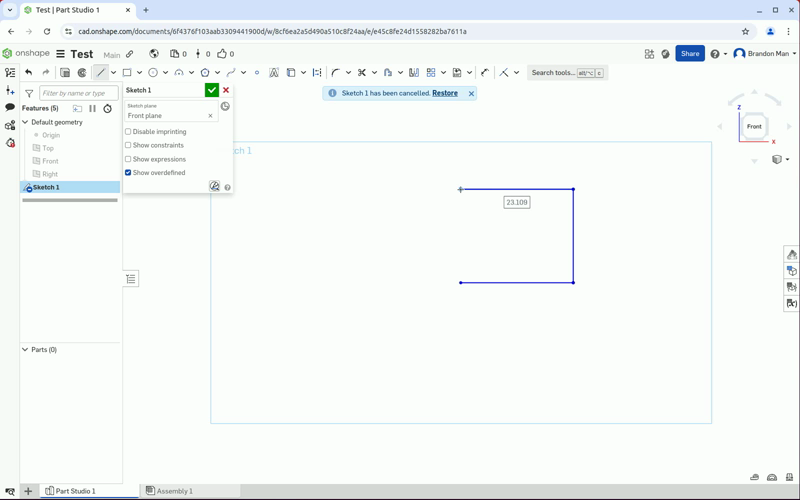
mouse_move(460, 282)
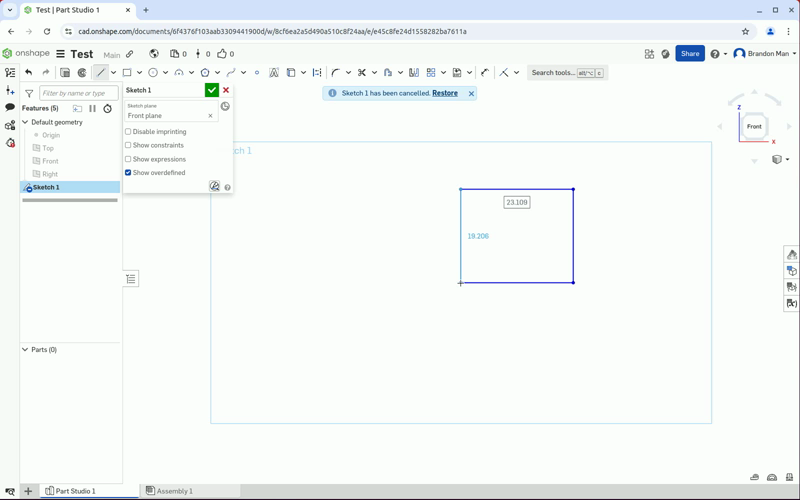
key_up(shift)
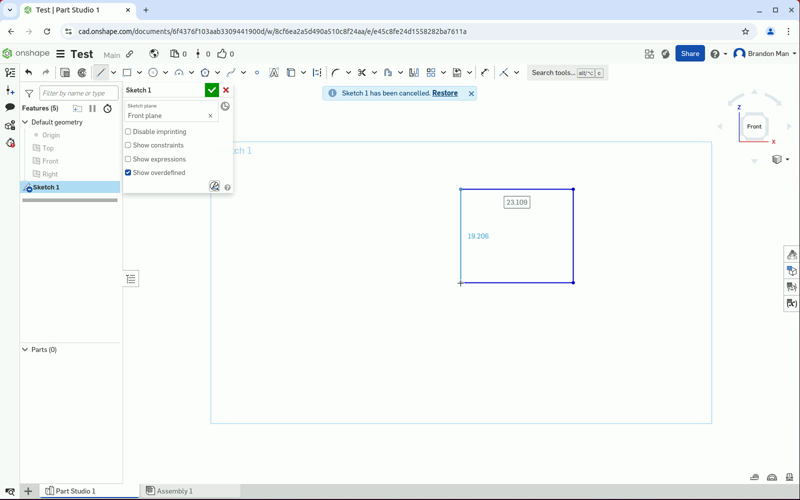
click(460, 282)
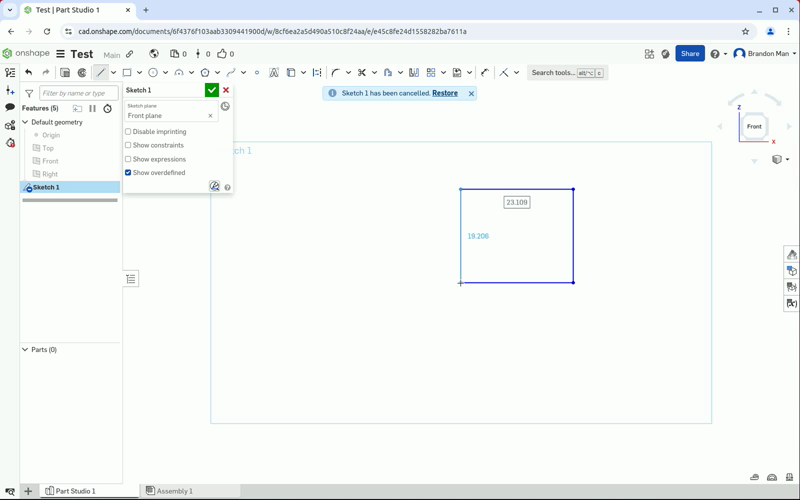
key(esc)
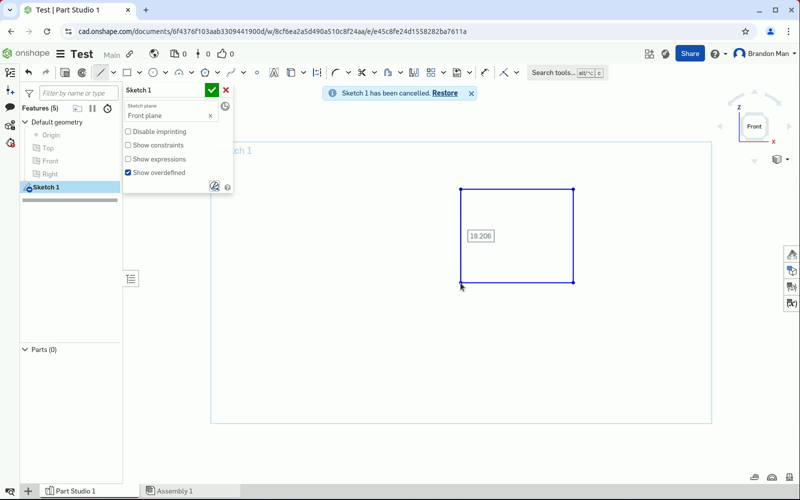
mouse_move(491, 249)
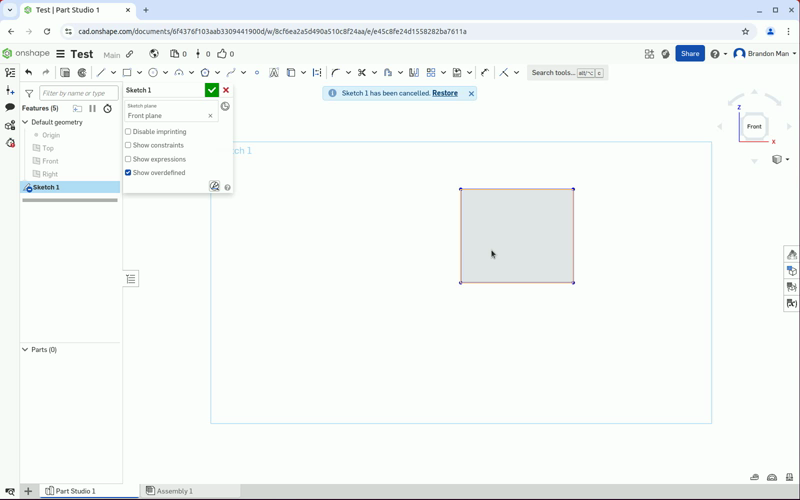
click(491, 249)
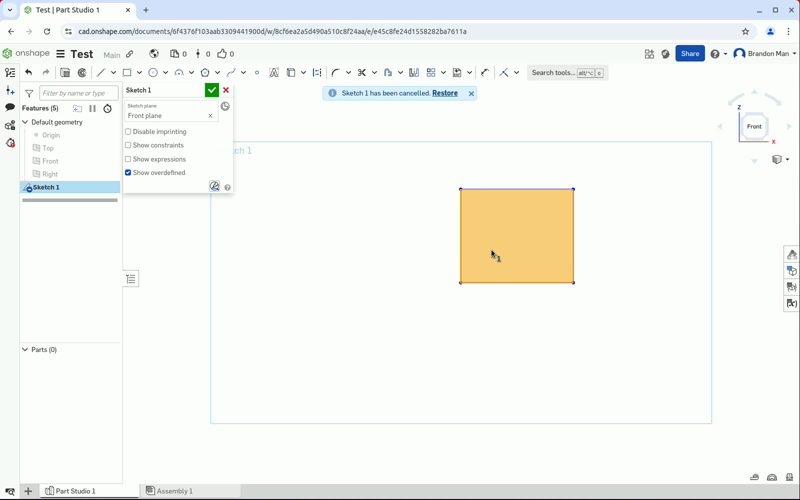
mouse_move(73, 352)
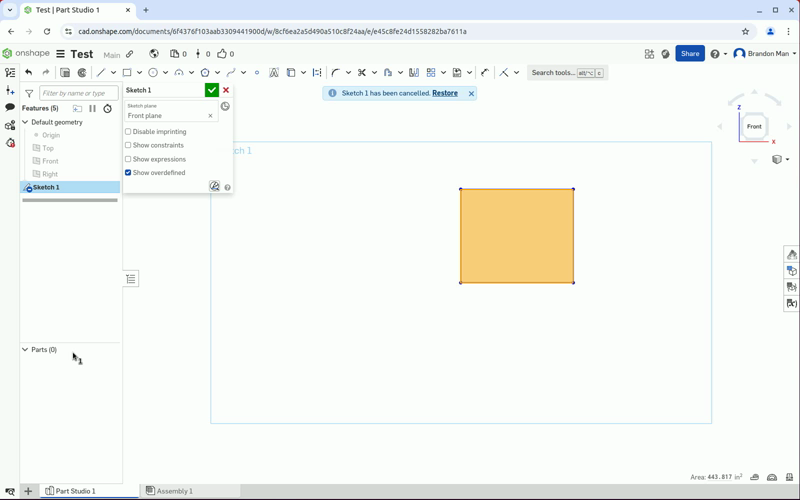
key(shift+y)
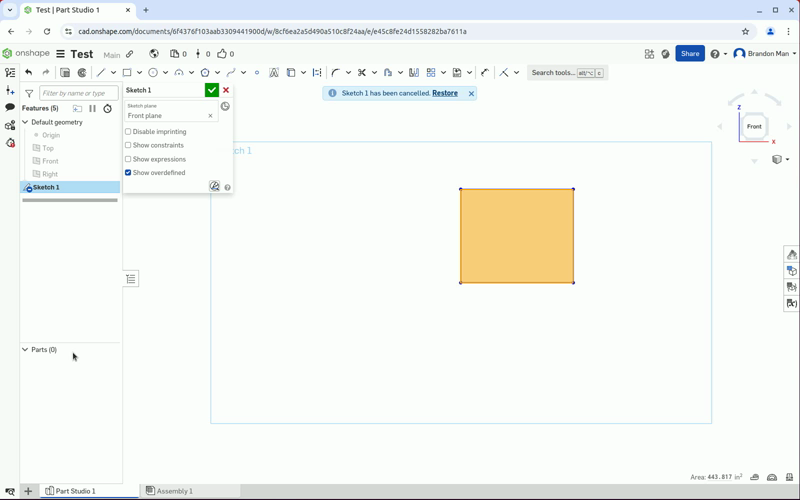
key(shift+e)
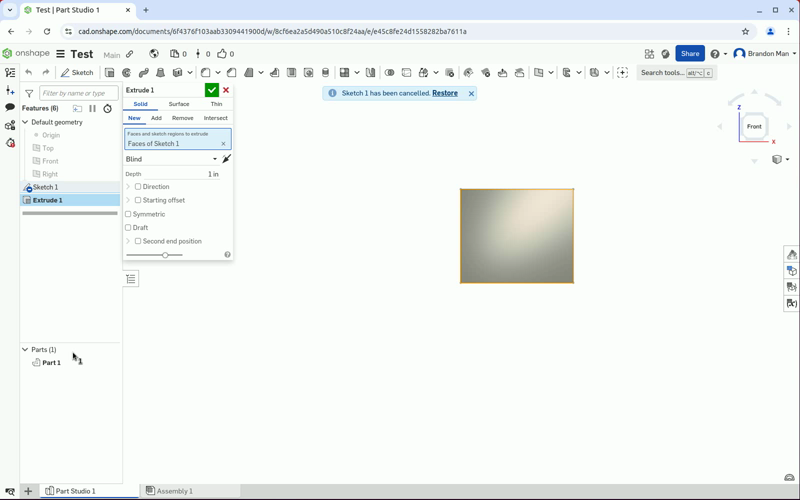
mouse_move(143, 106)
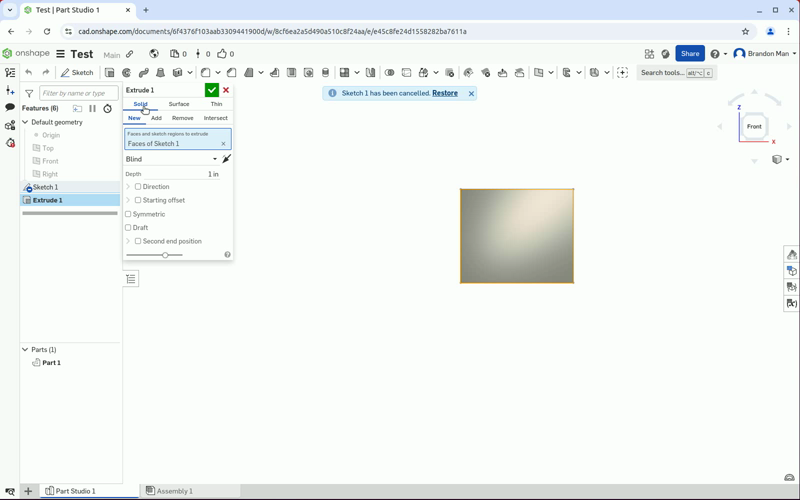
click(143, 106)
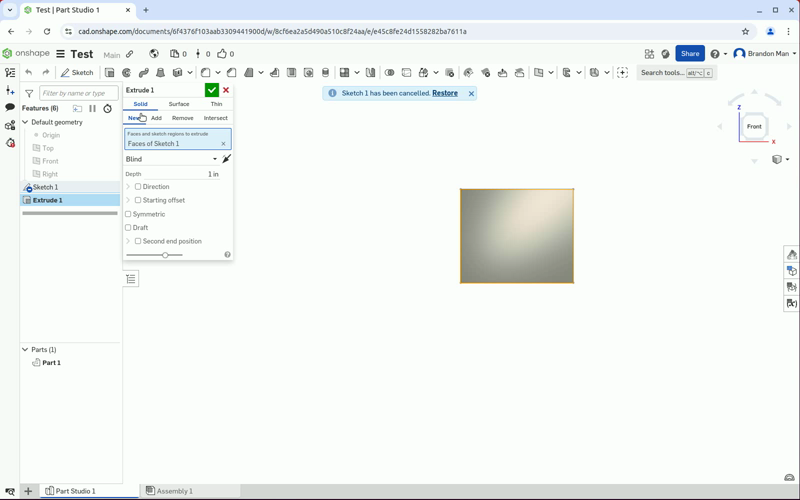
mouse_move(137, 120)
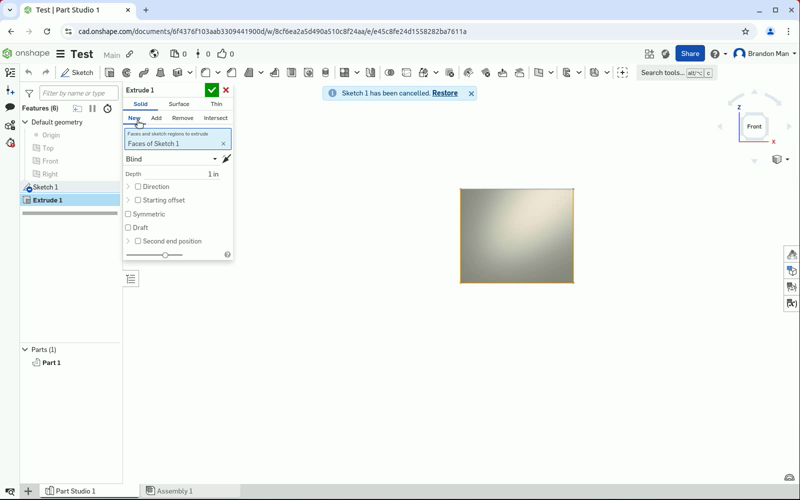
click(137, 120)
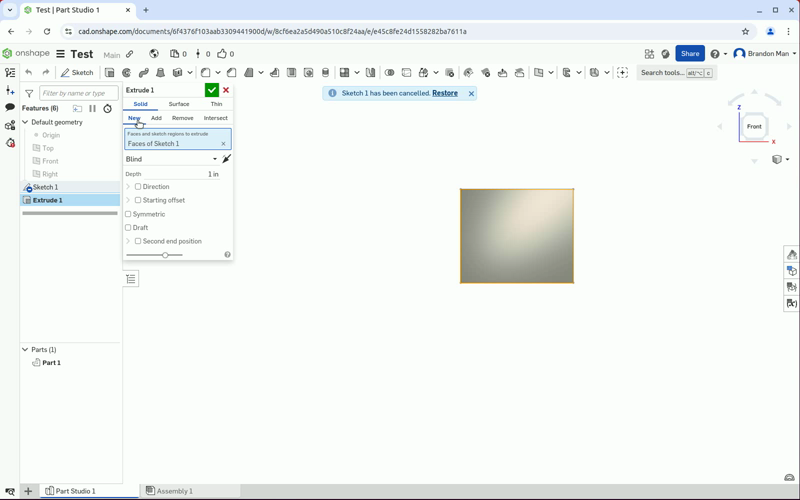
key(tab, 4)
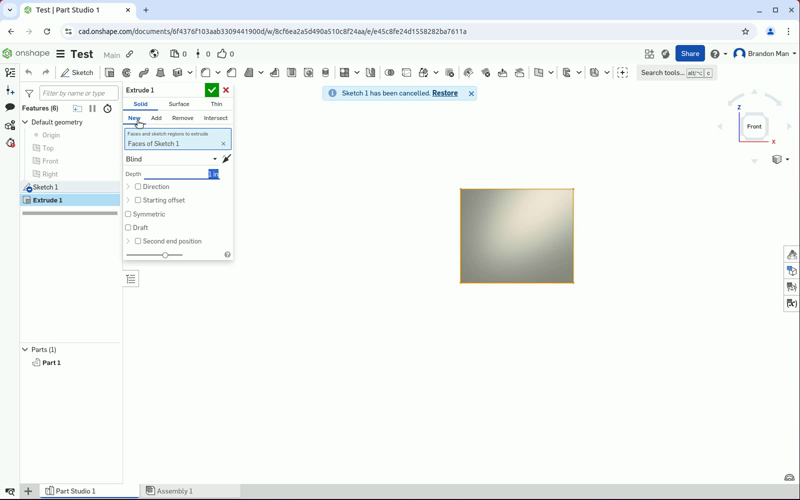
text(15.405)
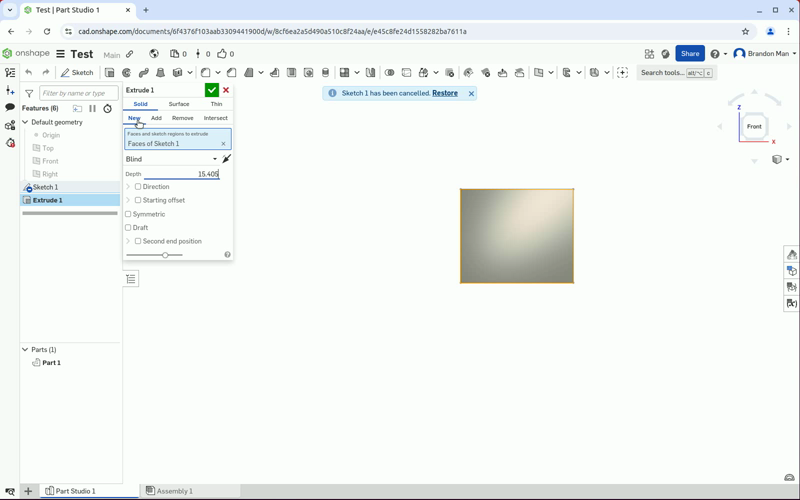
key(enter)
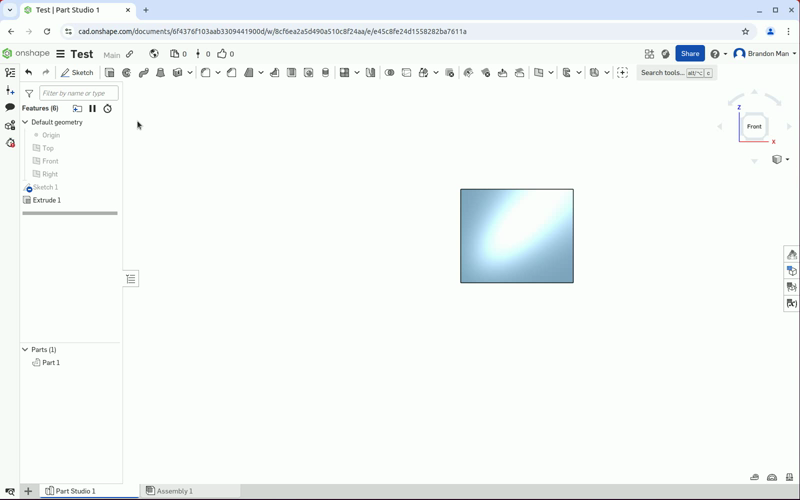
key(shift+h)
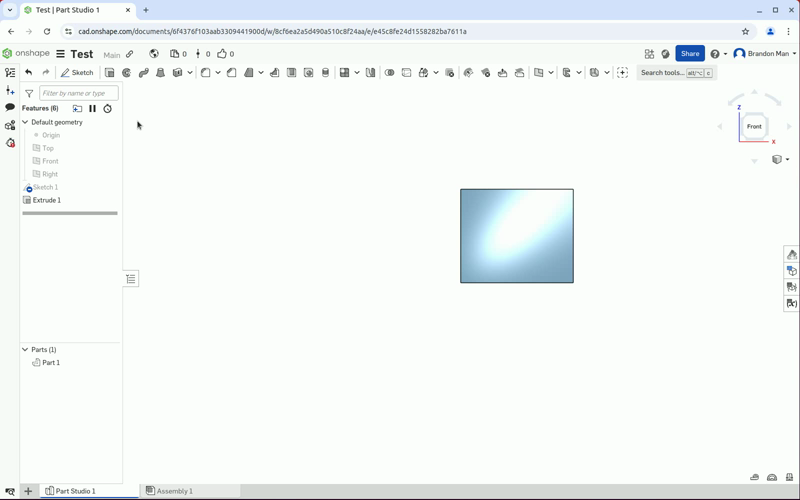
key(shift+h)
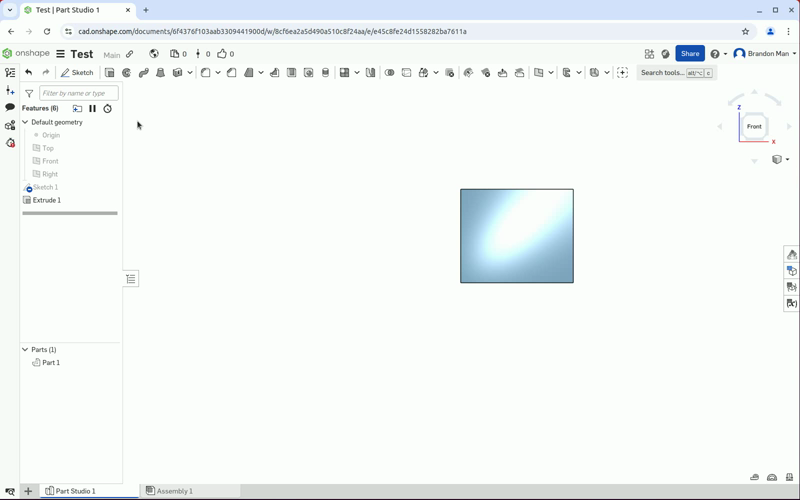
mouse_move(73, 189)
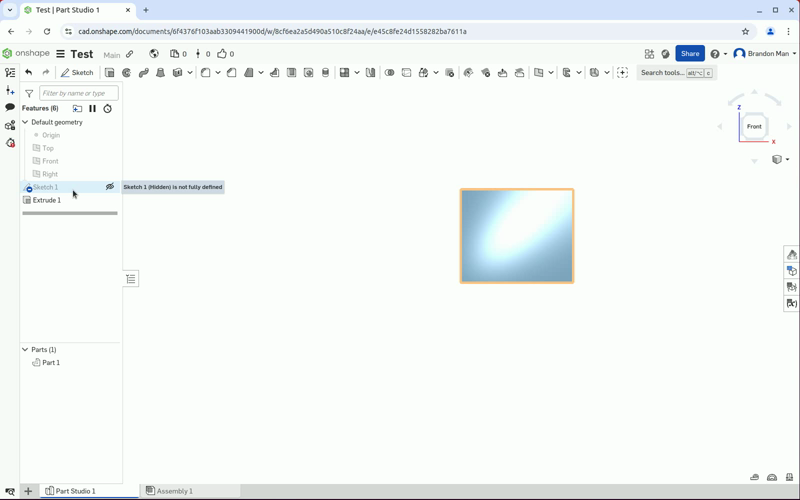
click(73, 189)
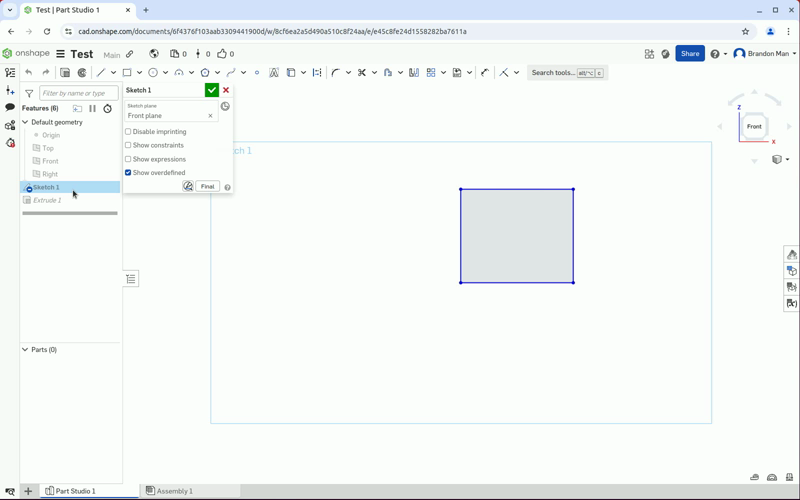
mouse_move(229, 92)
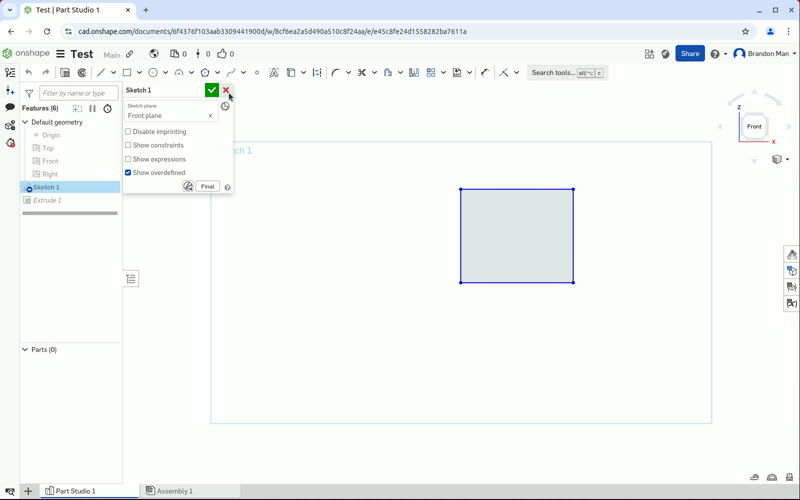
click(229, 92)
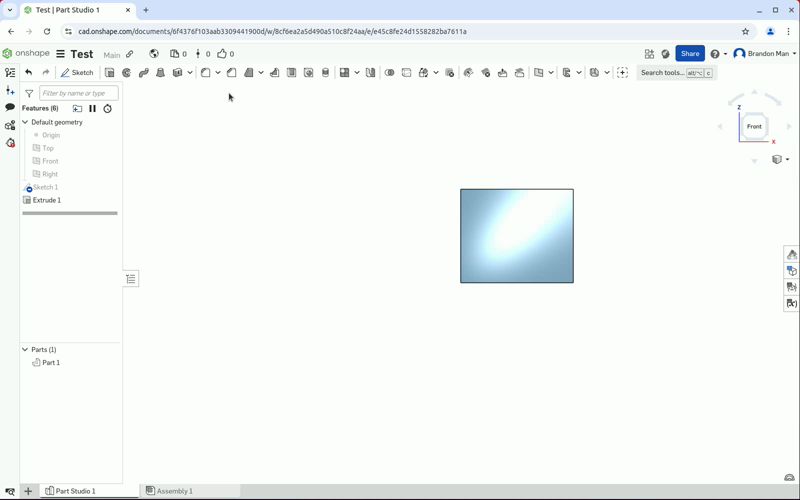
mouse_move(73, 352)
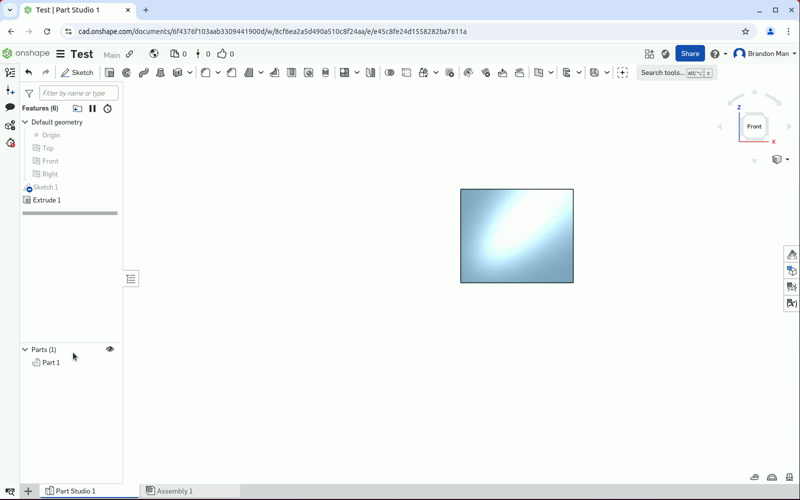
key(y)
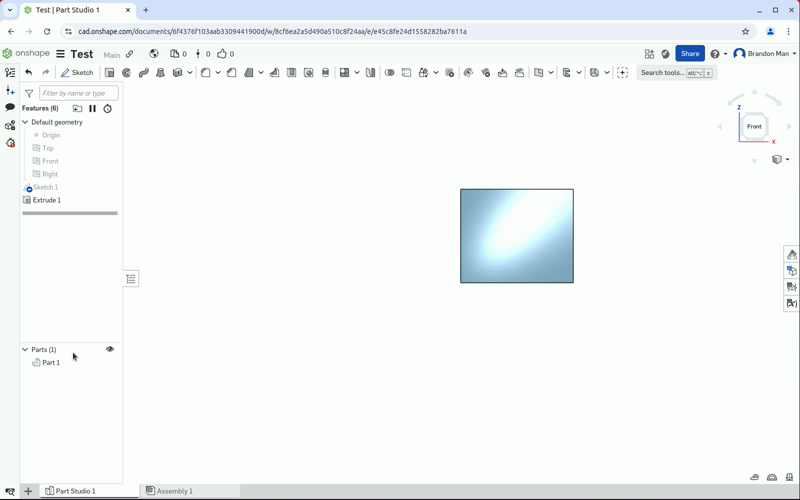
key(shift+p)
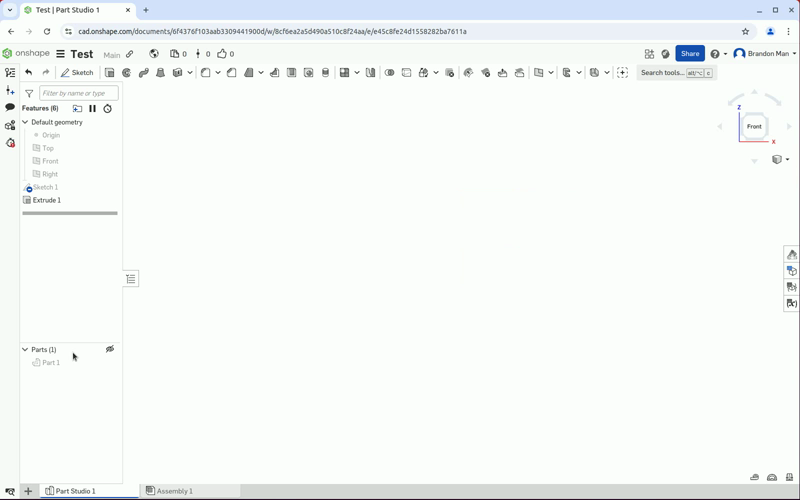
key(space)
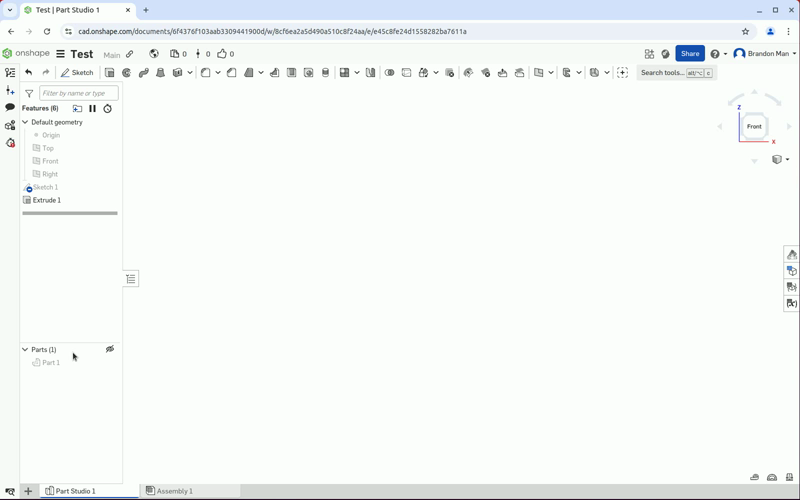
key_down(shift)
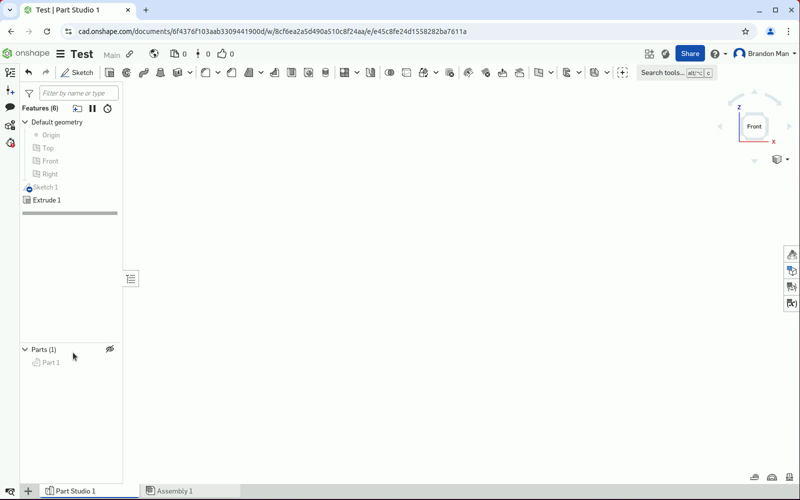
key(left)
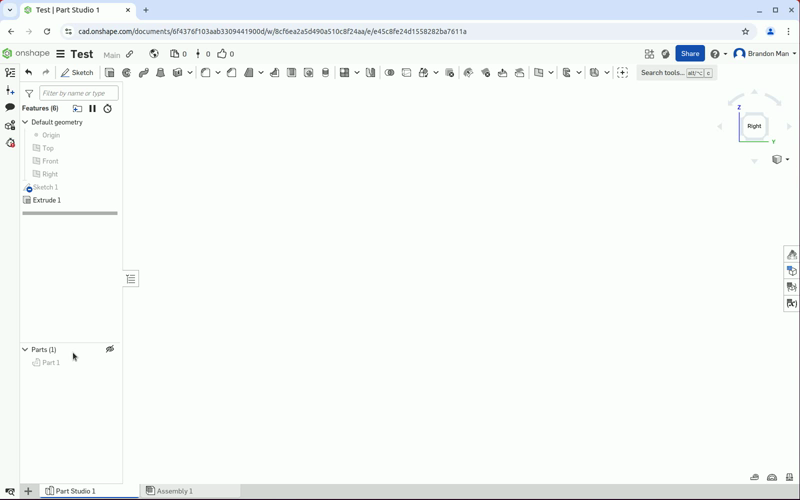
key_up(shift)
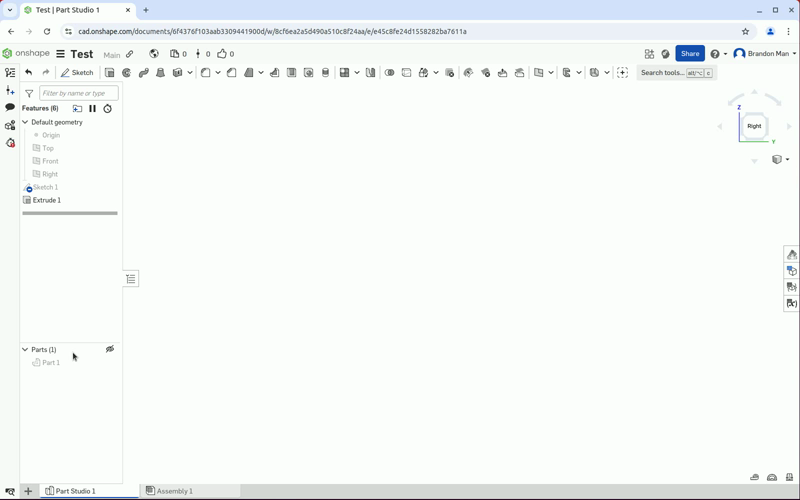
mouse_move(73, 352)
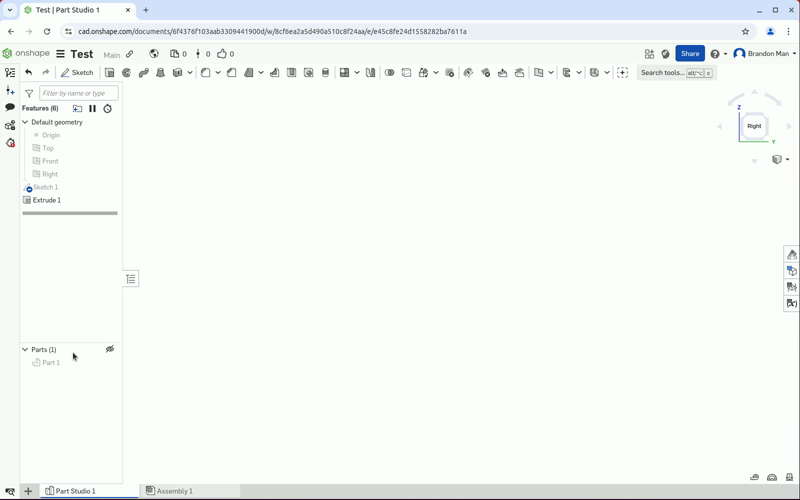
key(shift+y)
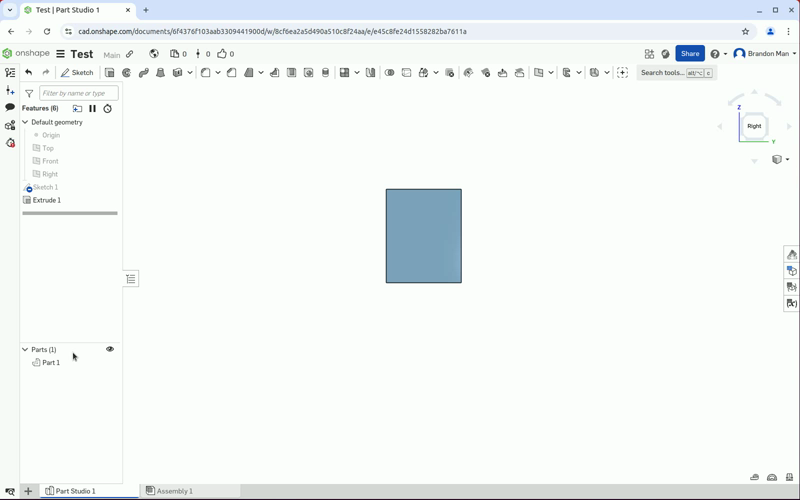
mouse_move(541, 75)
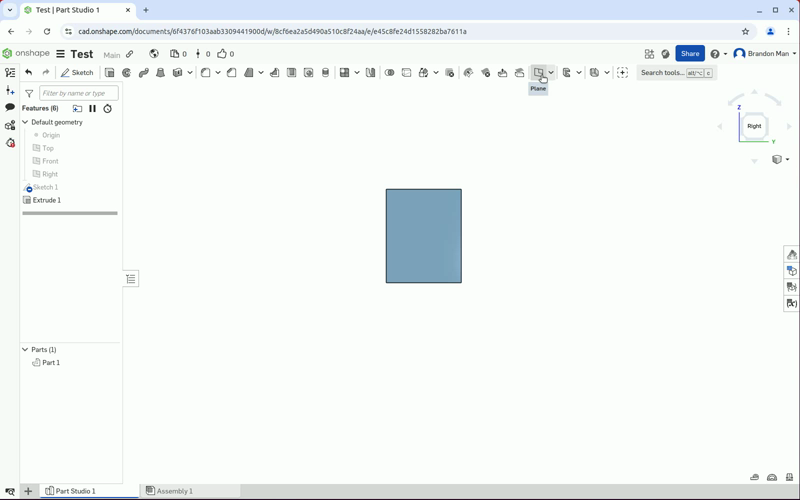
click(541, 75)
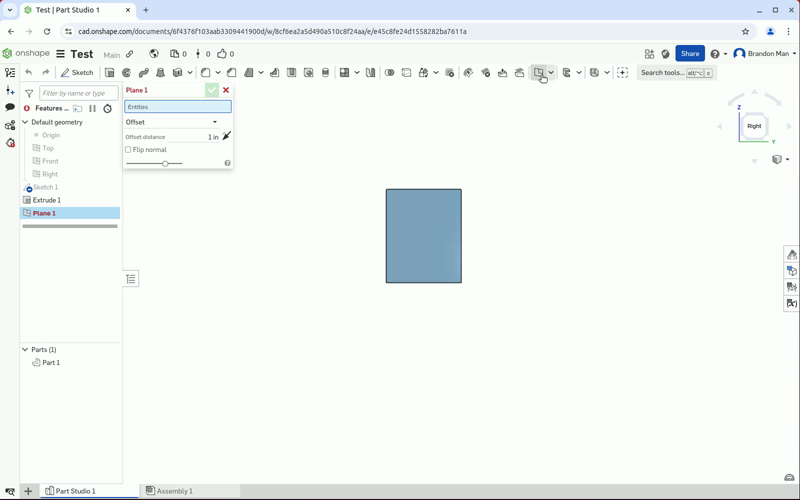
mouse_move(73, 176)
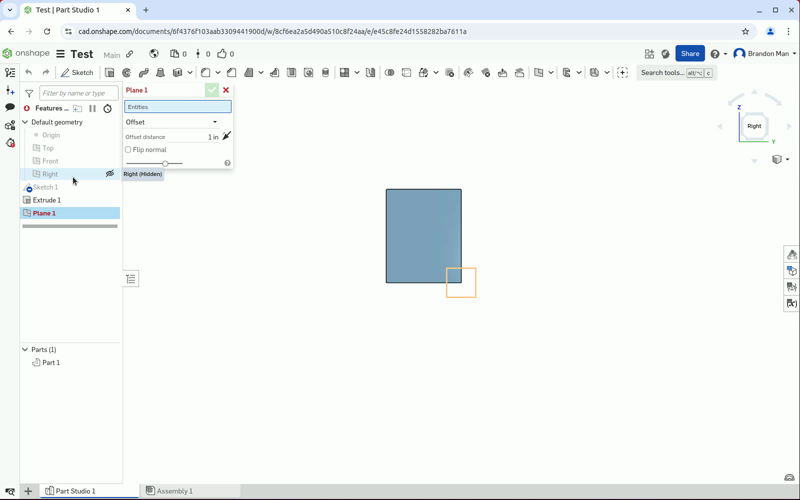
click(73, 176)
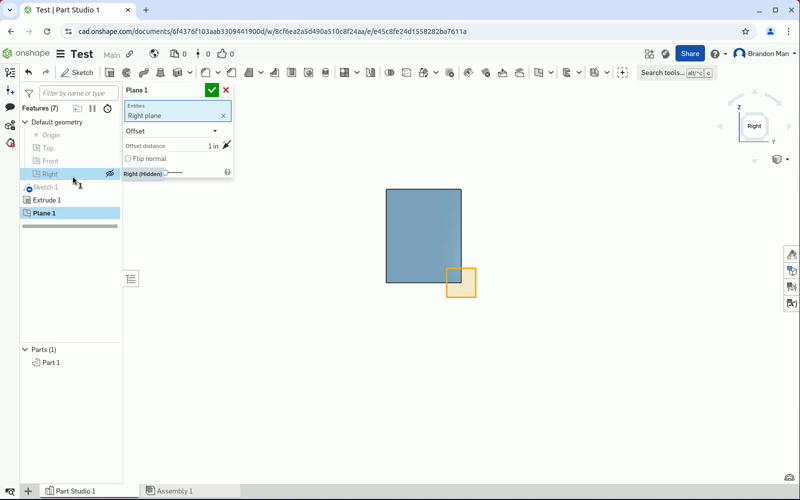
key(tab, 2)
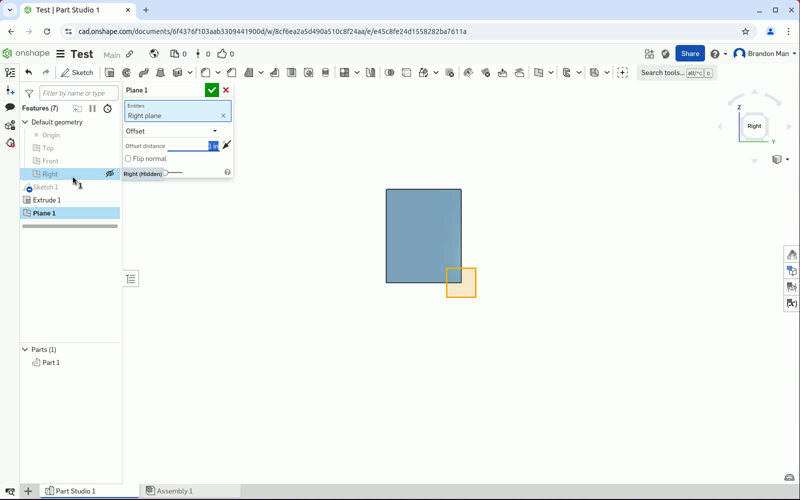
text(23.108)
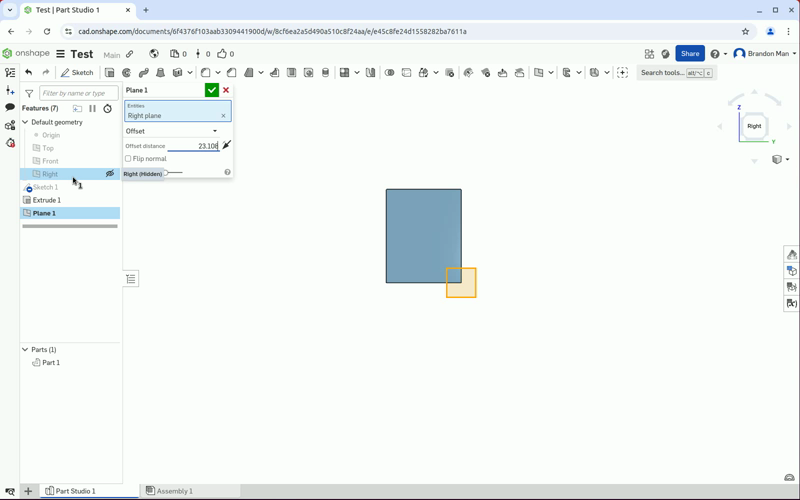
key(enter, 2)
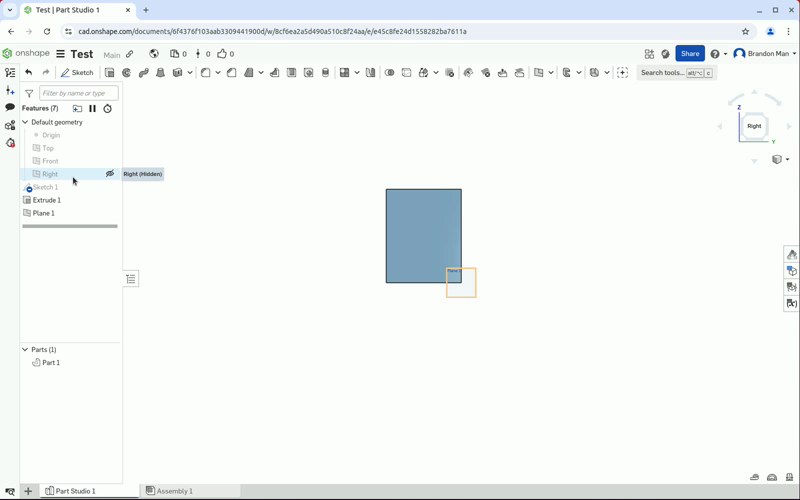
key(shift+s)
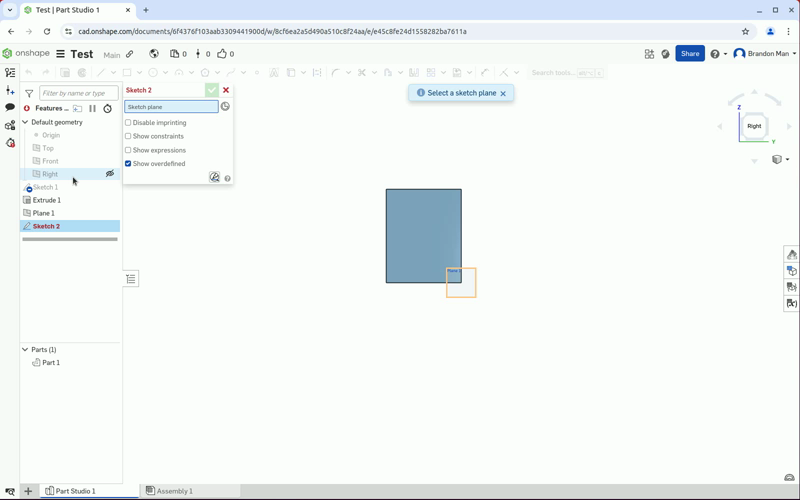
mouse_move(73, 215)
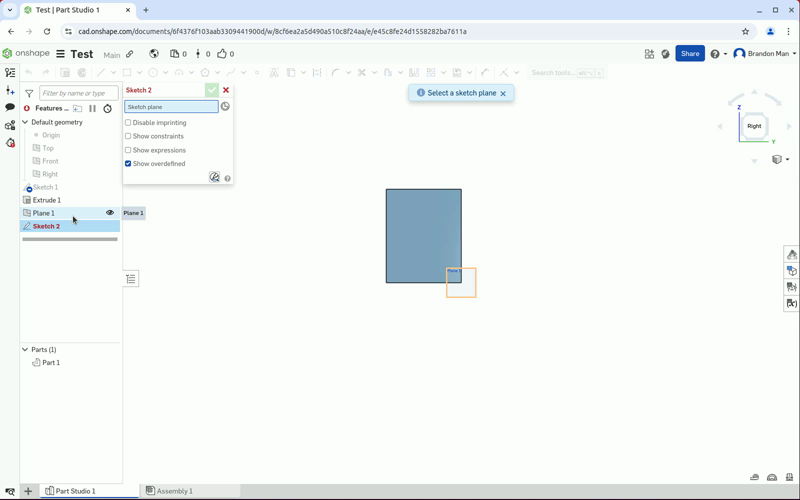
click(73, 215)
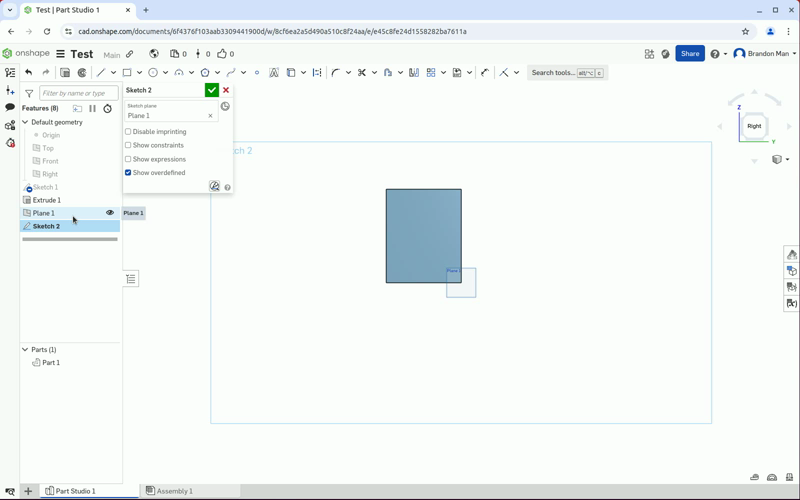
mouse_move(73, 352)
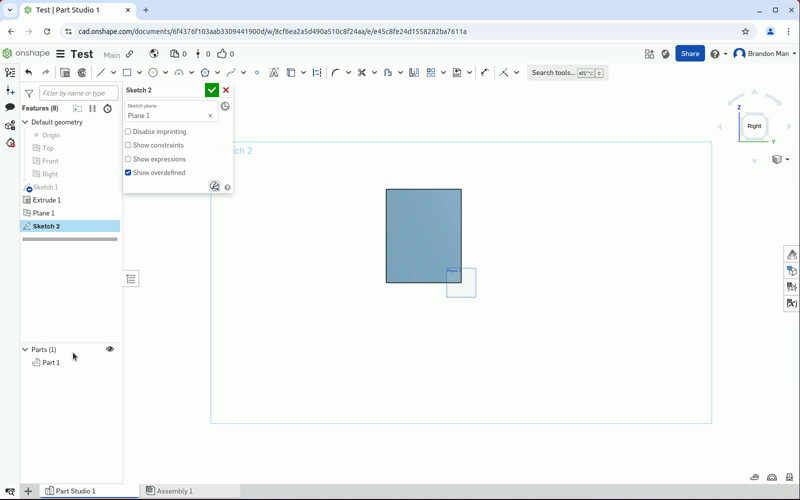
key(y)
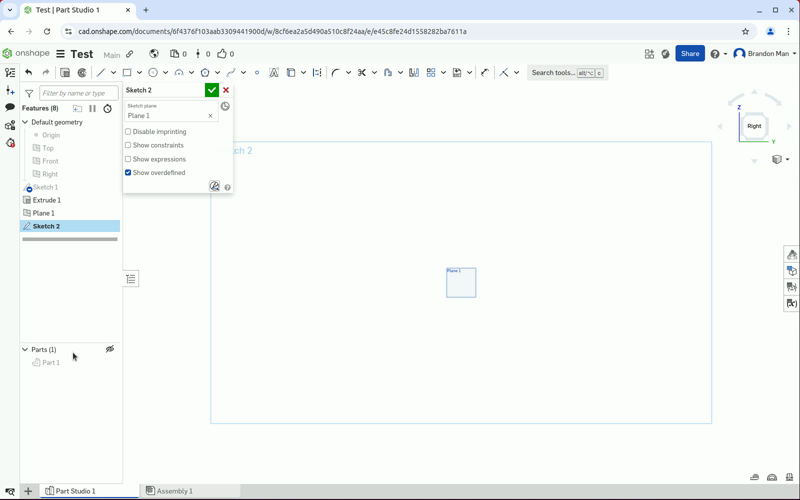
key(l)
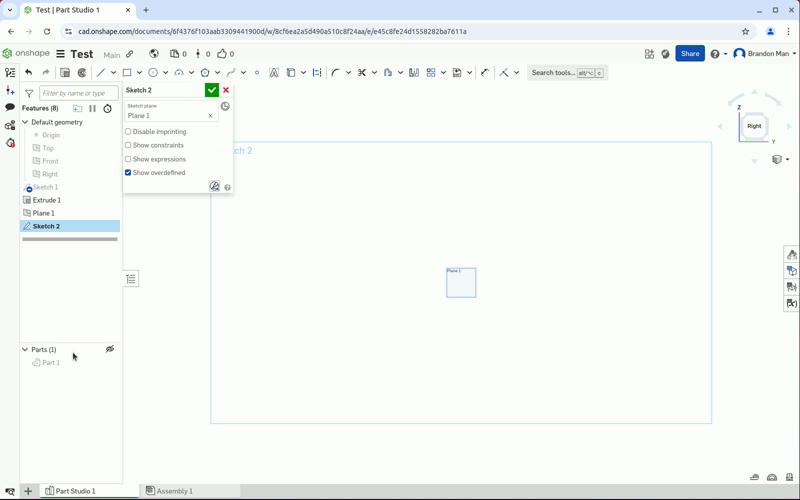
key_down(shift)
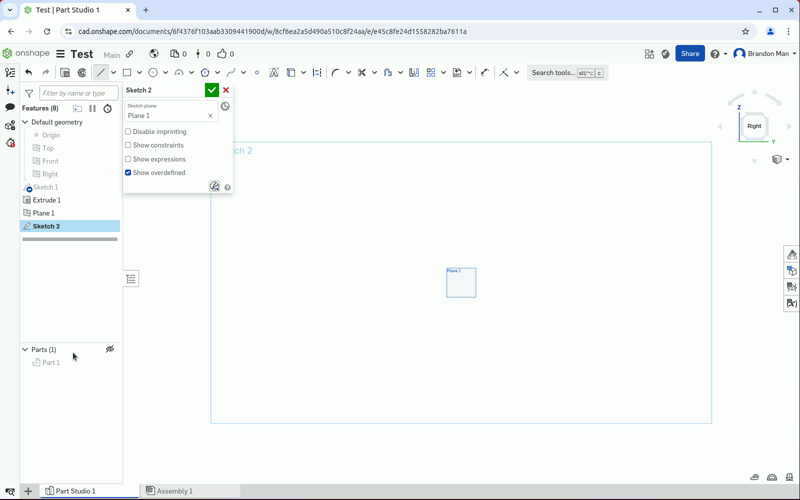
mouse_move(385, 264)
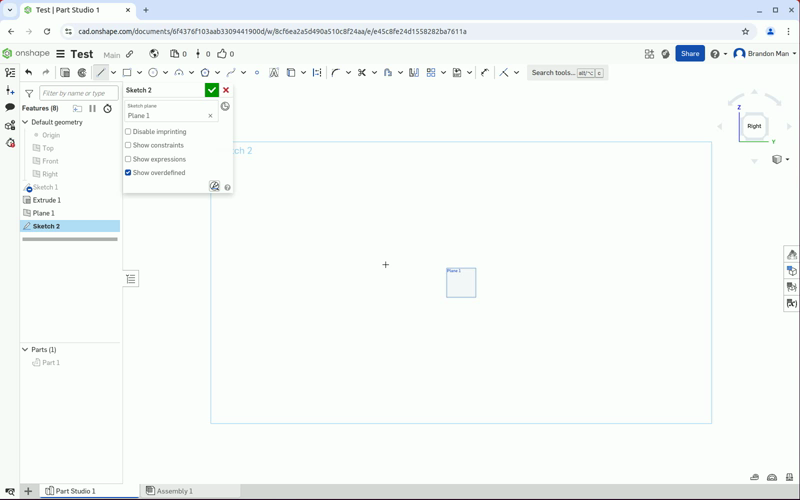
click(385, 264)
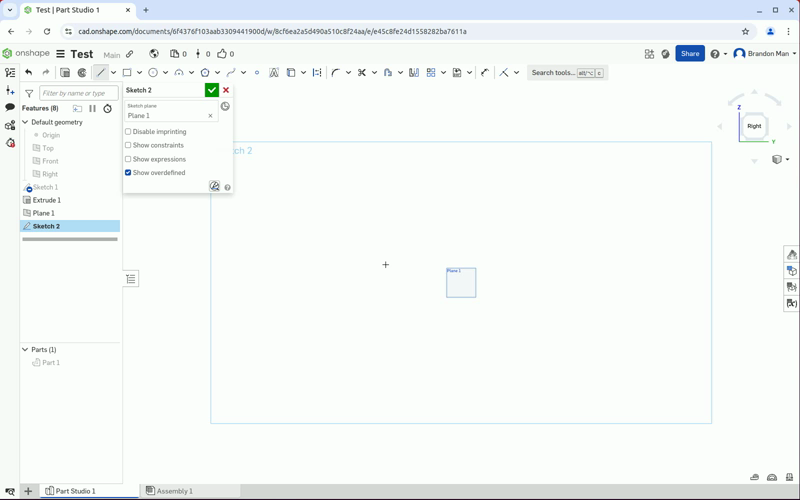
key_up(shift)
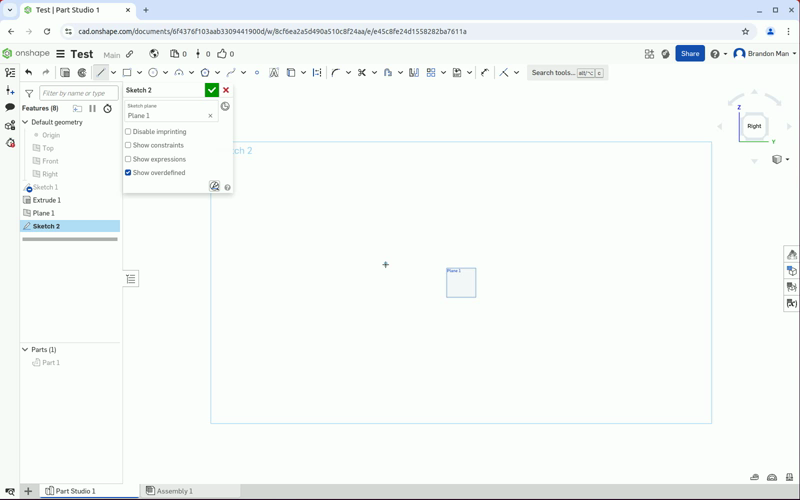
key_down(shift)
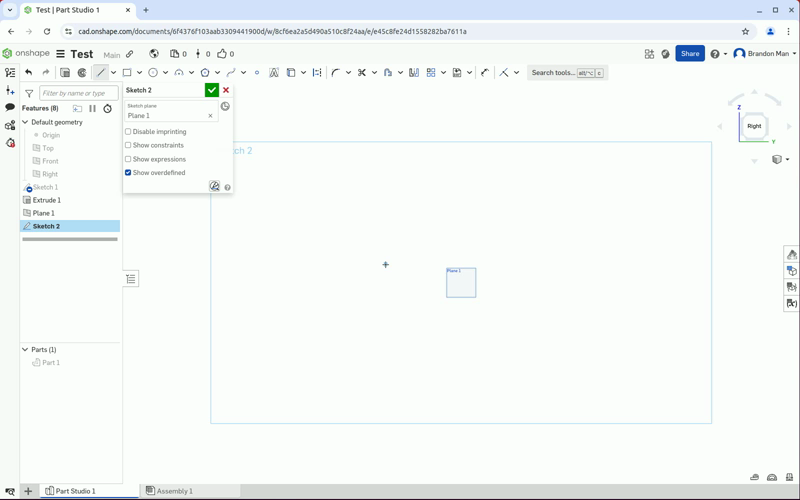
mouse_move(442, 188)
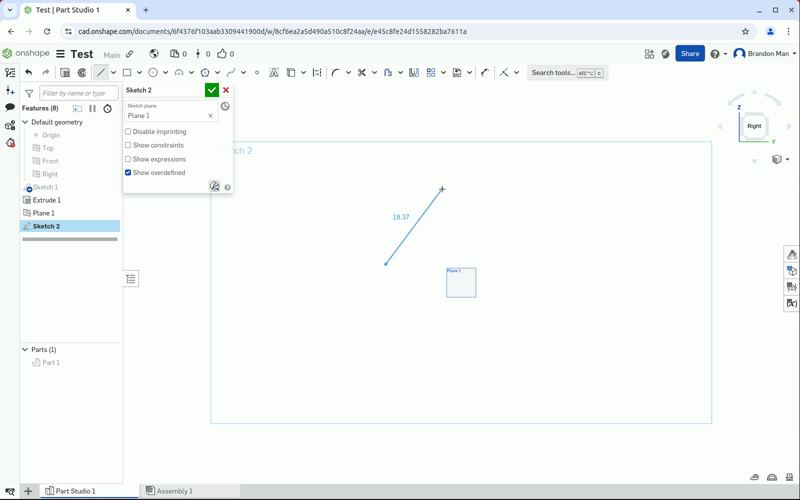
click(442, 188)
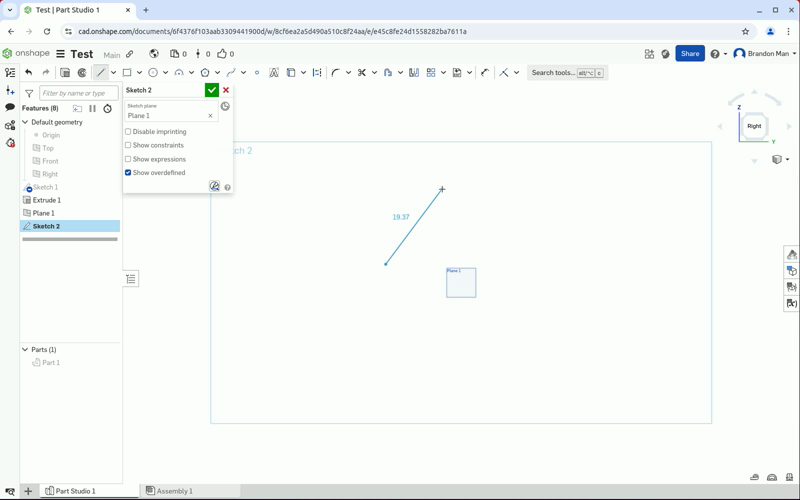
key_up(shift)
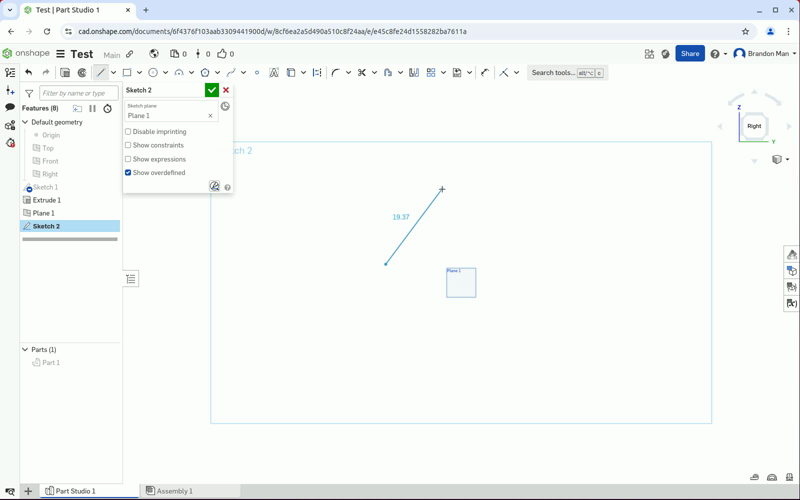
key_down(shift)
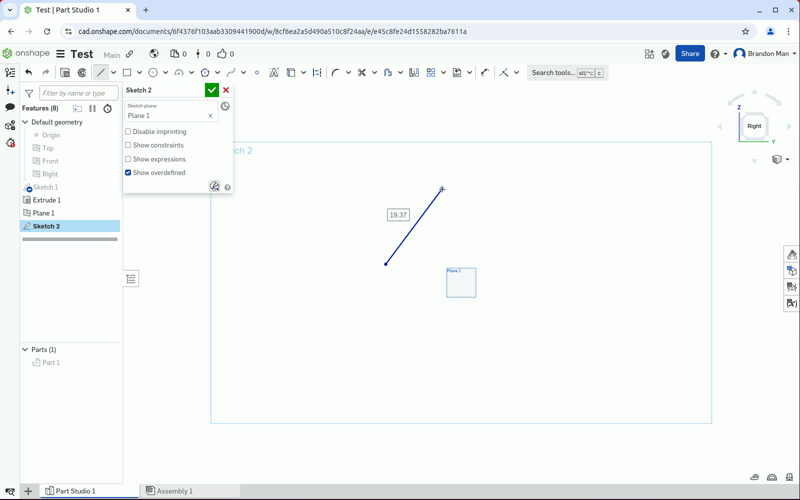
mouse_move(472, 188)
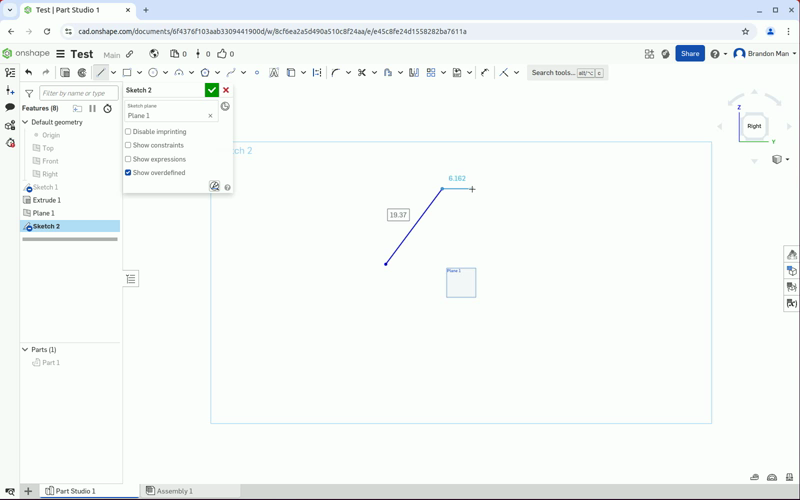
mouse_move(385, 188)
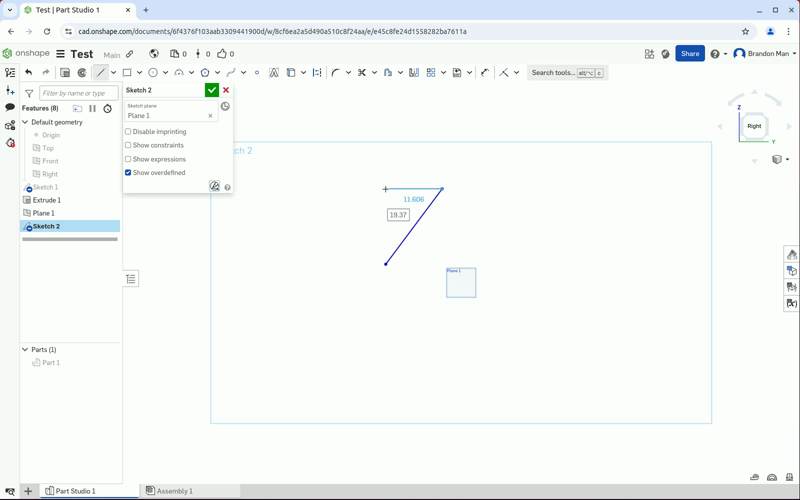
click(385, 188)
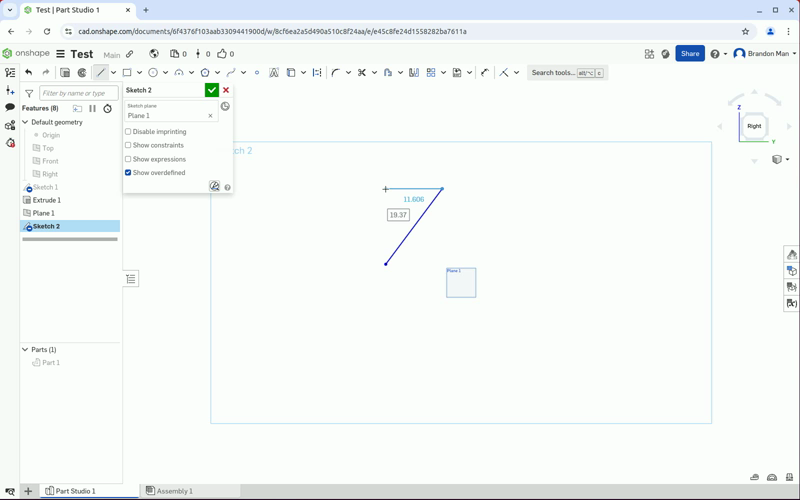
key_up(shift)
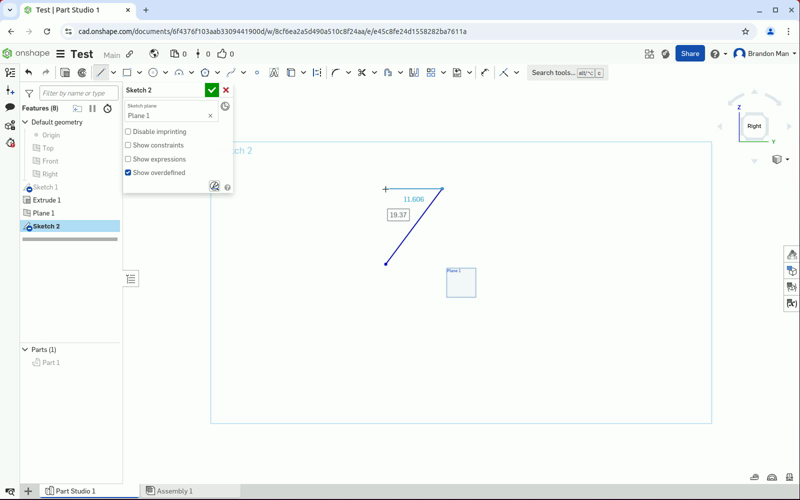
key_down(shift)
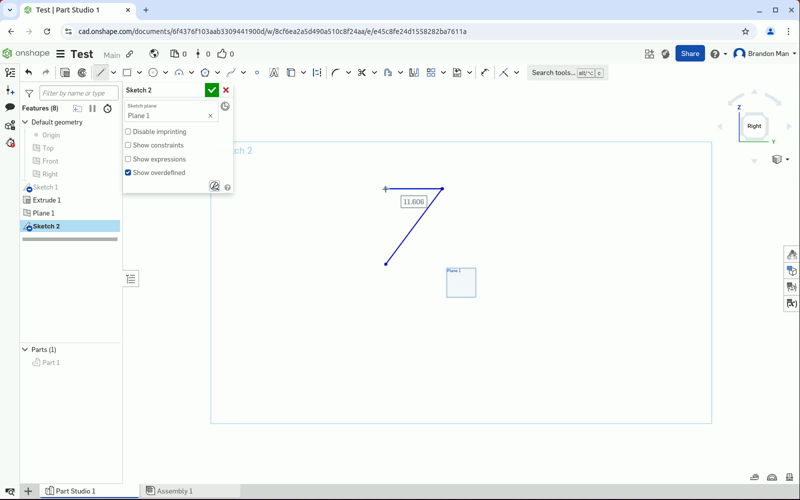
mouse_move(385, 264)
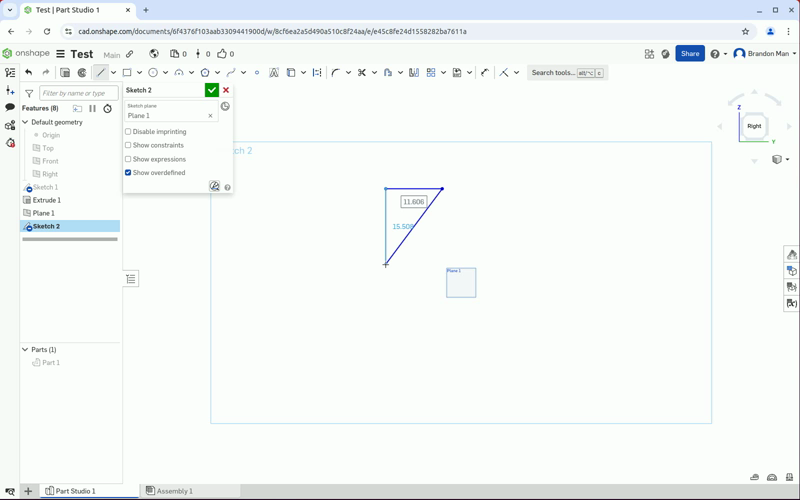
key_up(shift)
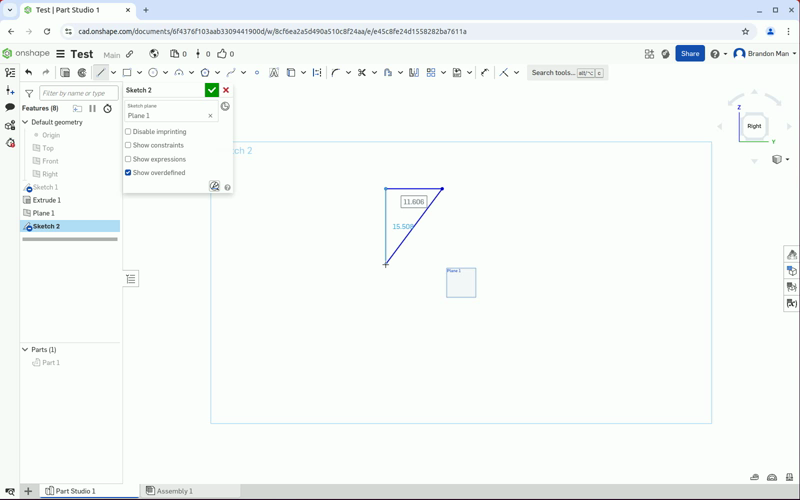
click(385, 264)
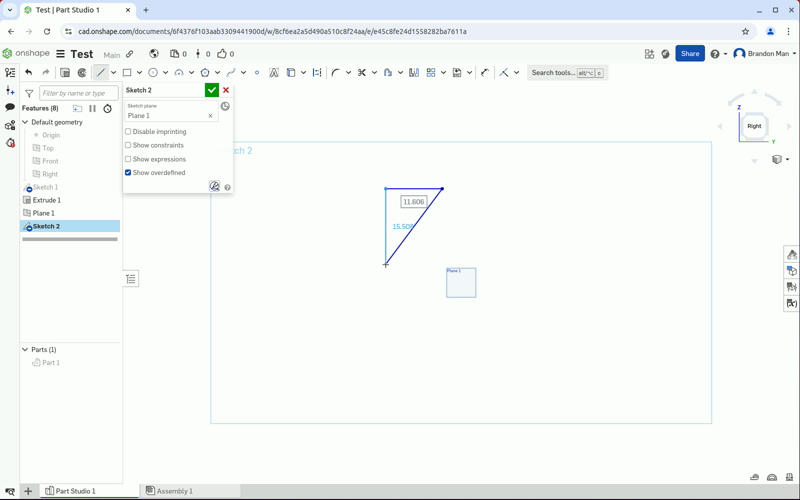
key(esc)
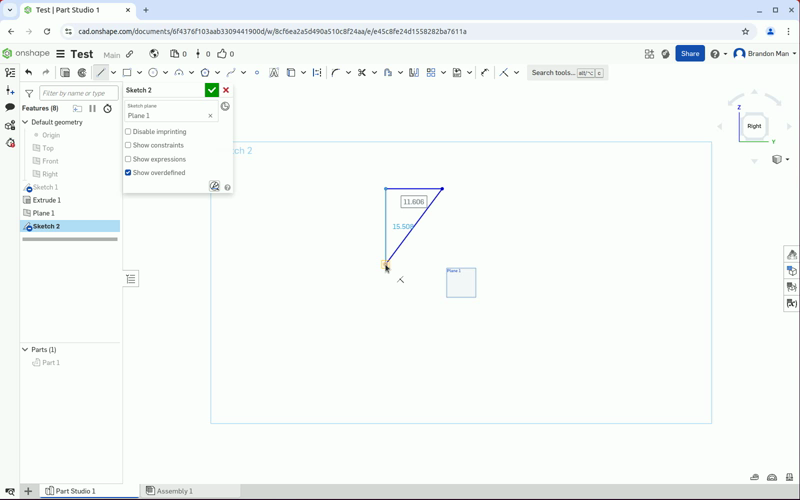
mouse_move(413, 211)
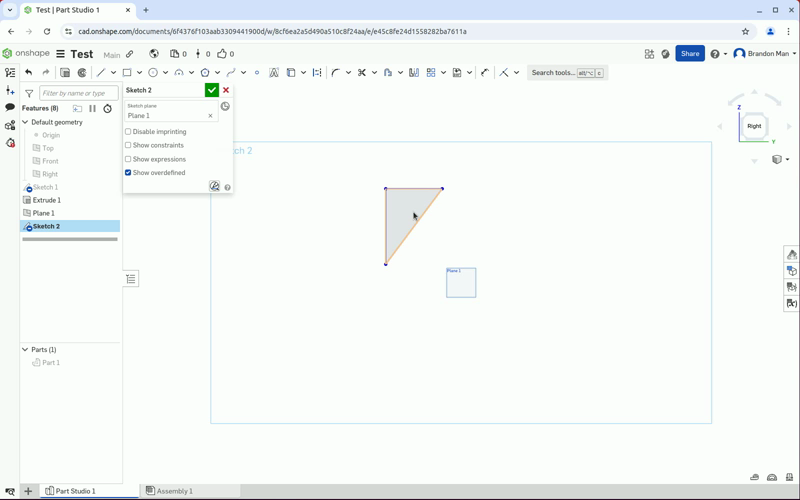
click(413, 211)
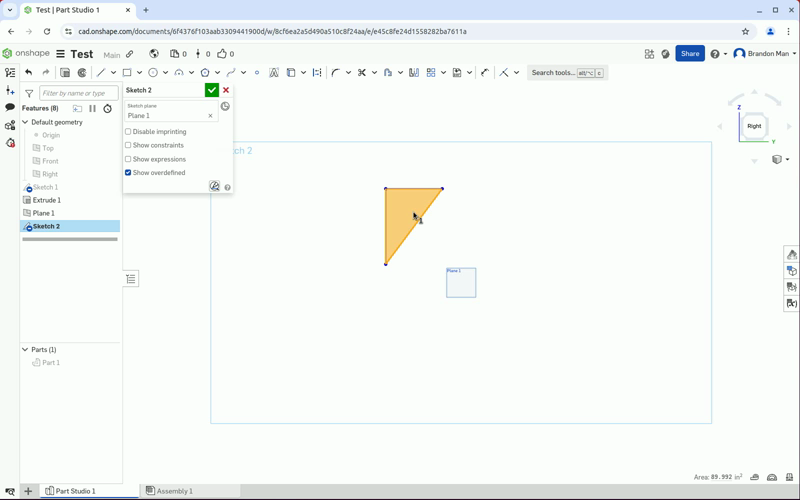
mouse_move(73, 352)
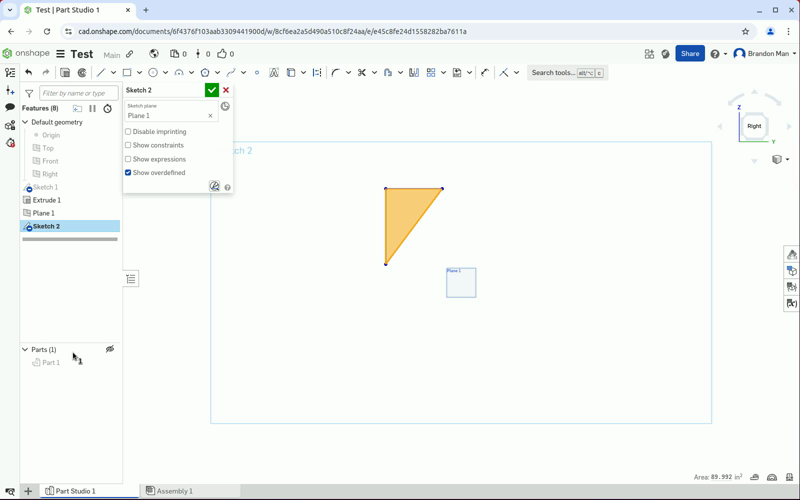
key(shift+y)
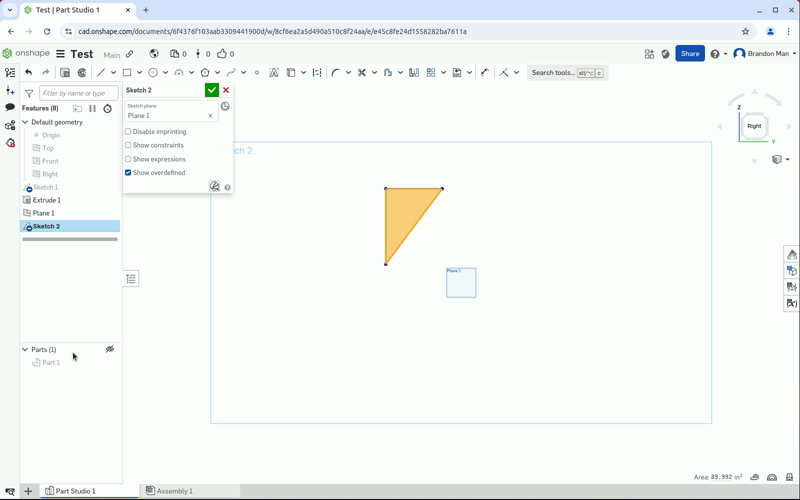
key(shift+e)
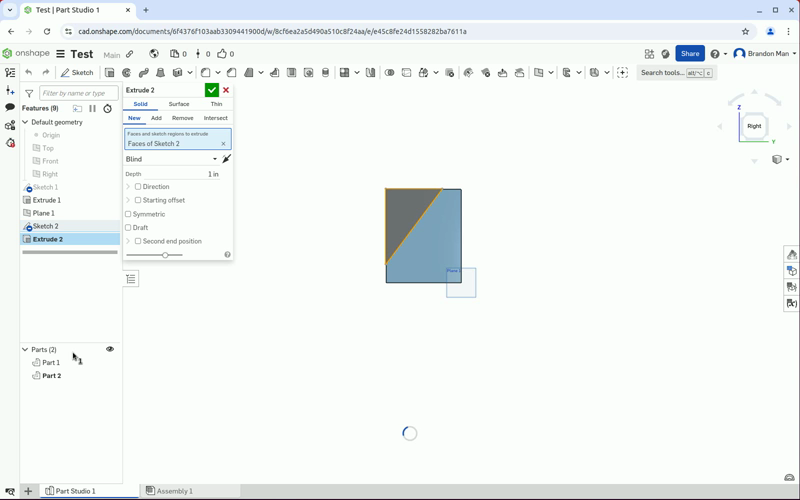
mouse_move(143, 106)
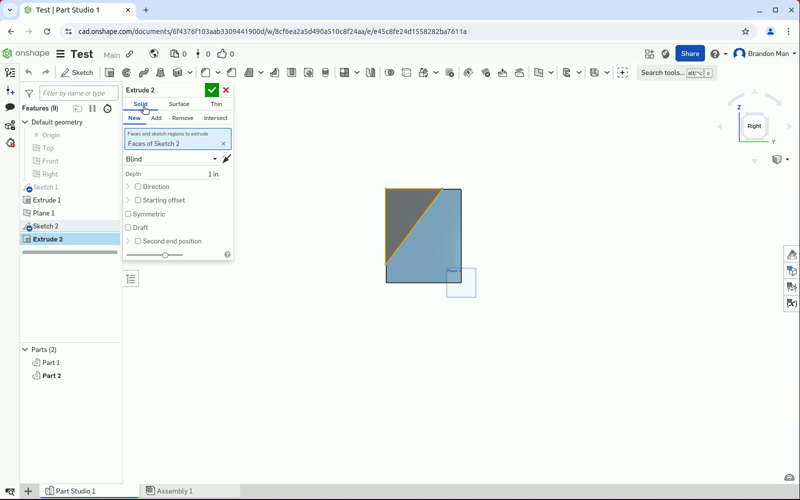
click(143, 106)
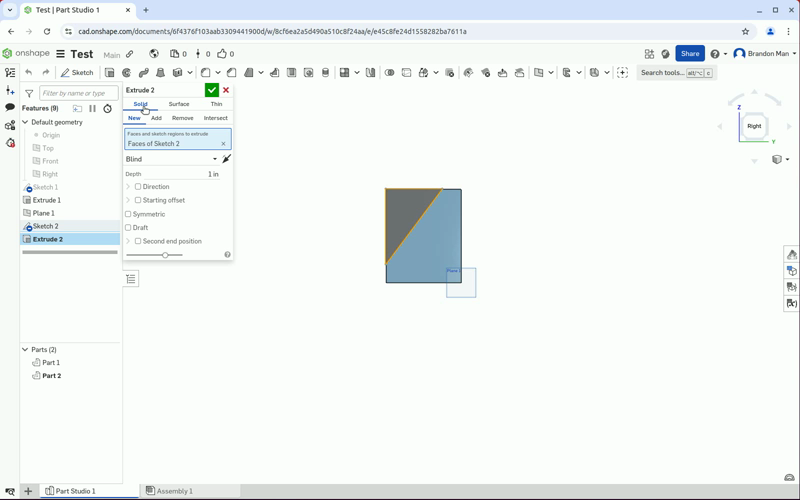
mouse_move(186, 120)
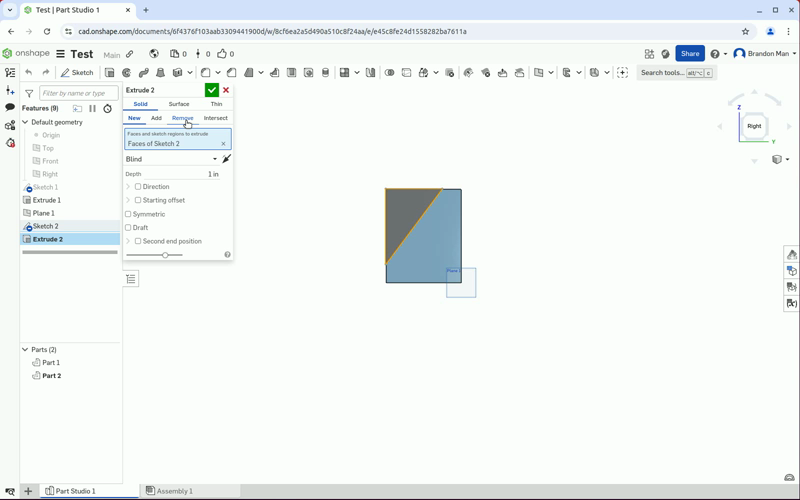
click(186, 120)
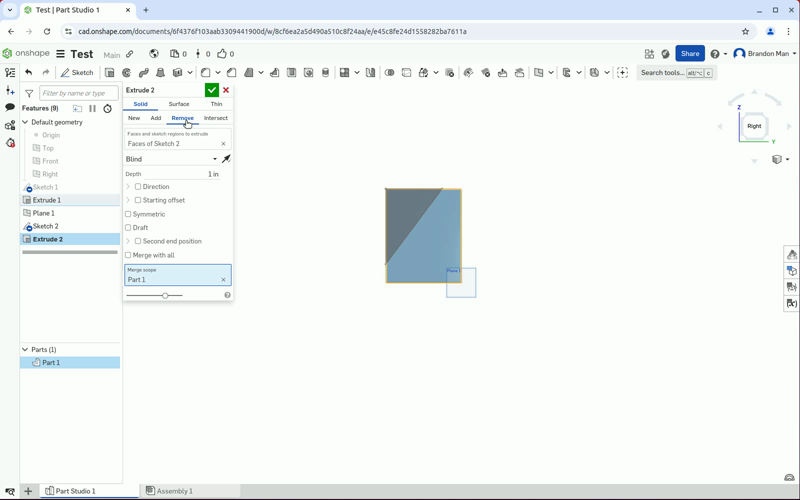
key(tab, 4)
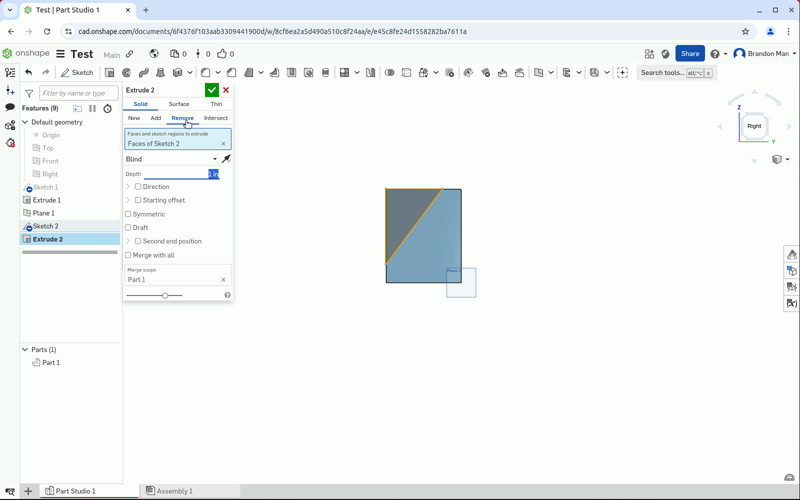
text(15.405)
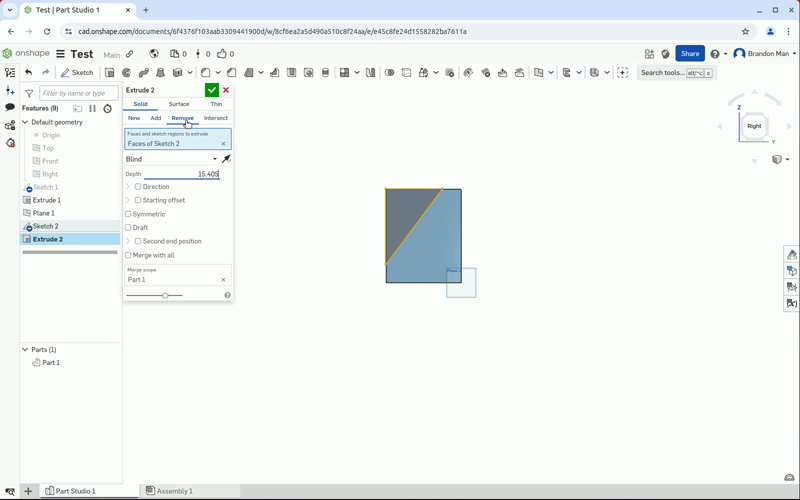
key(tab, 6)
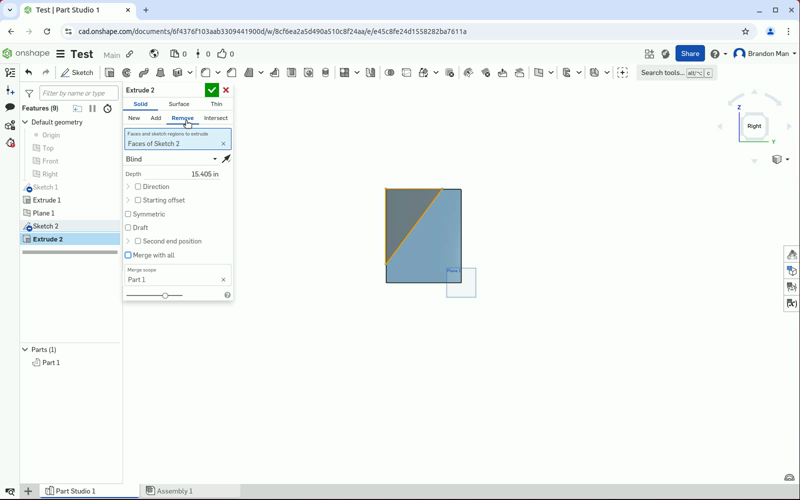
key(space)
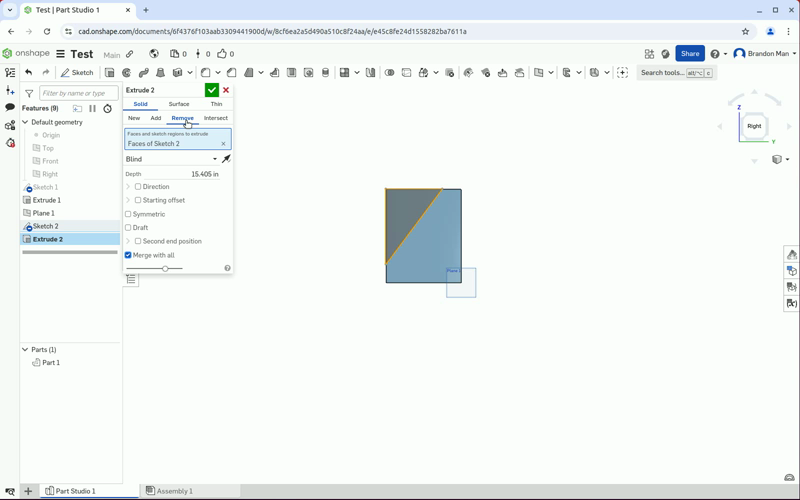
key(enter)
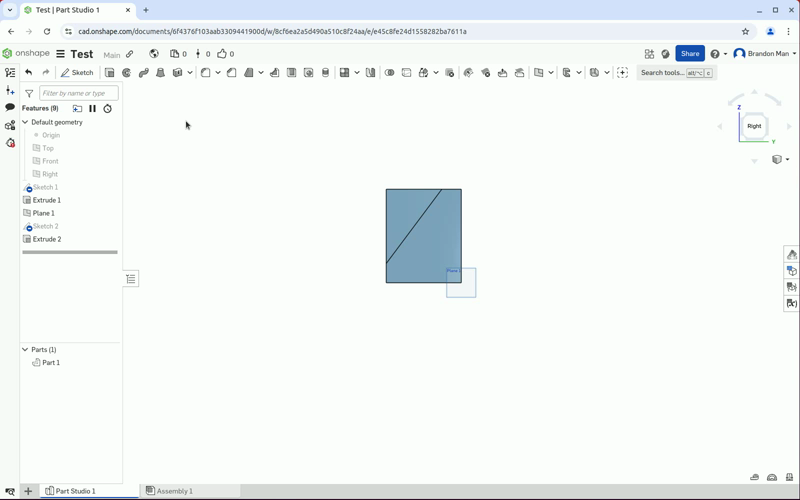
key(shift+h)
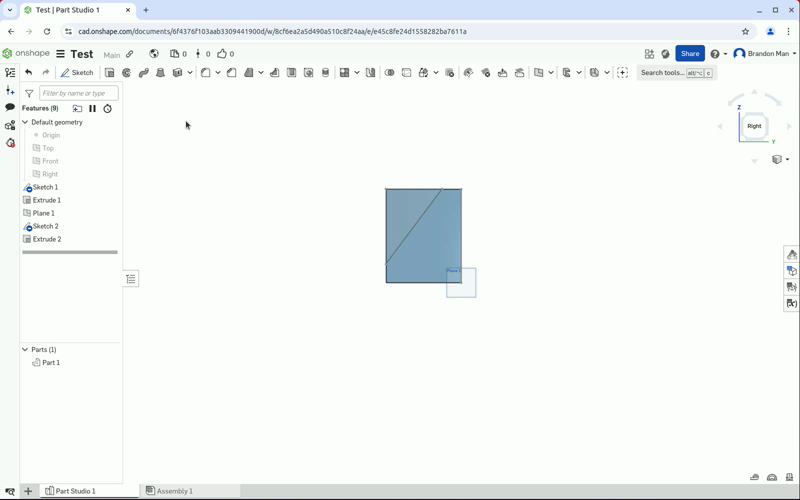
key(shift+h)
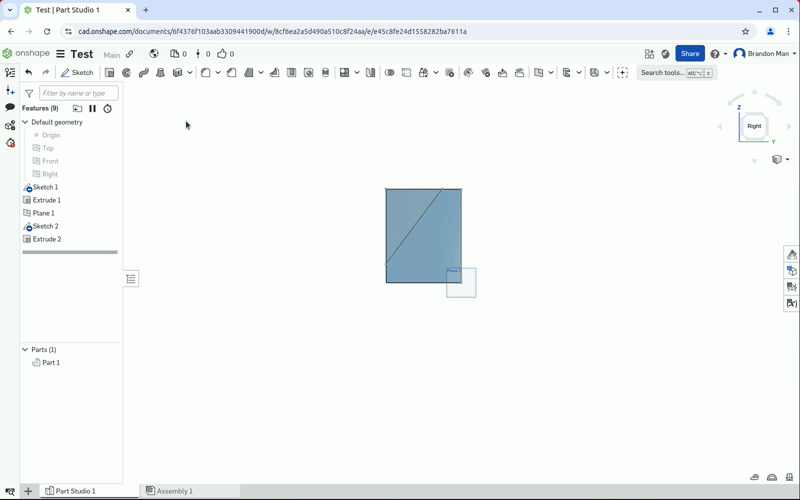
key(shift+7)
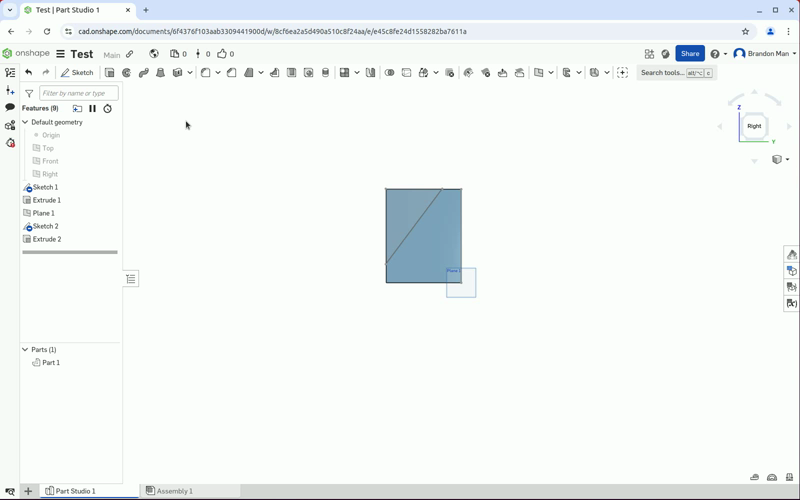
key(right, 2)
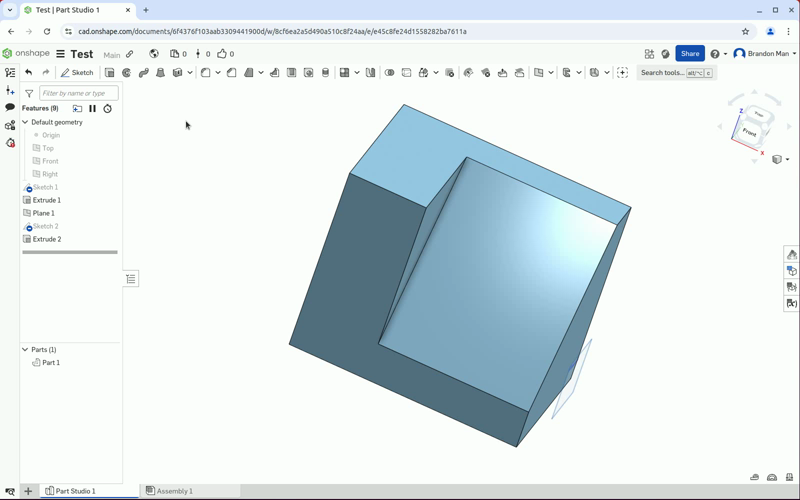
key(down, 2)
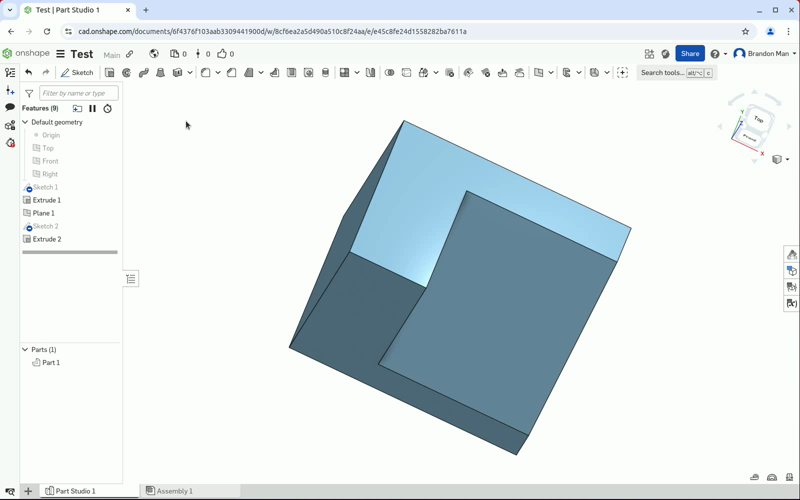
key(up, 2)
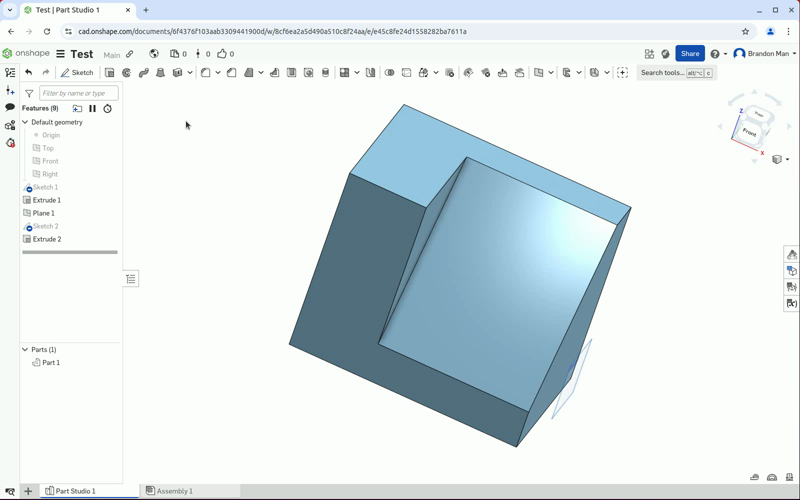
key(left, 2)
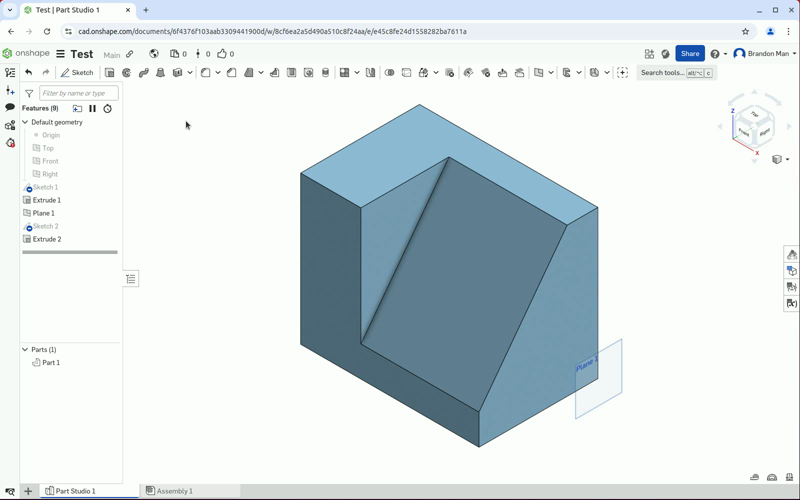
mouse_move(73, 189)
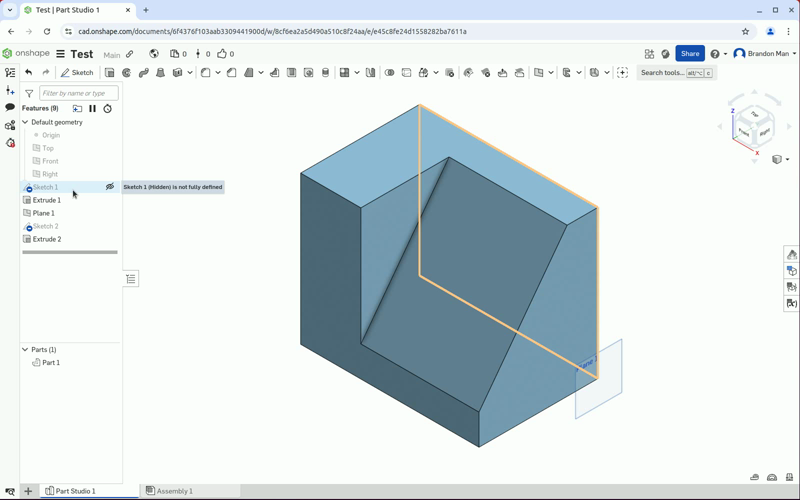
click(73, 189)